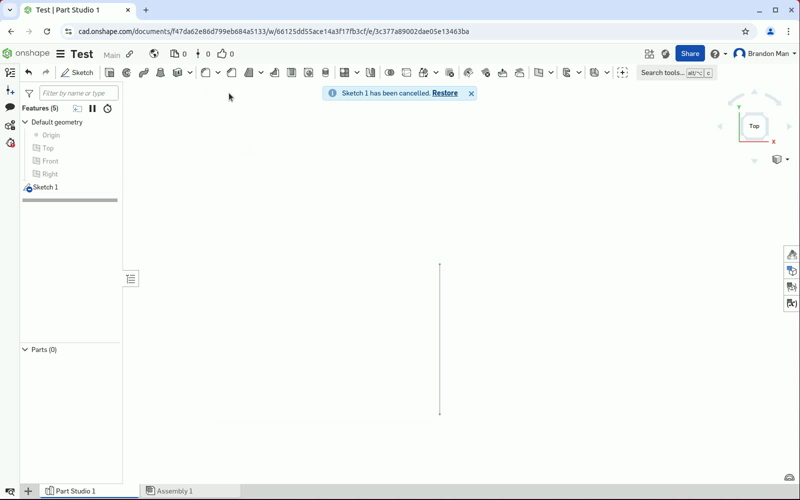
key(shift+h)
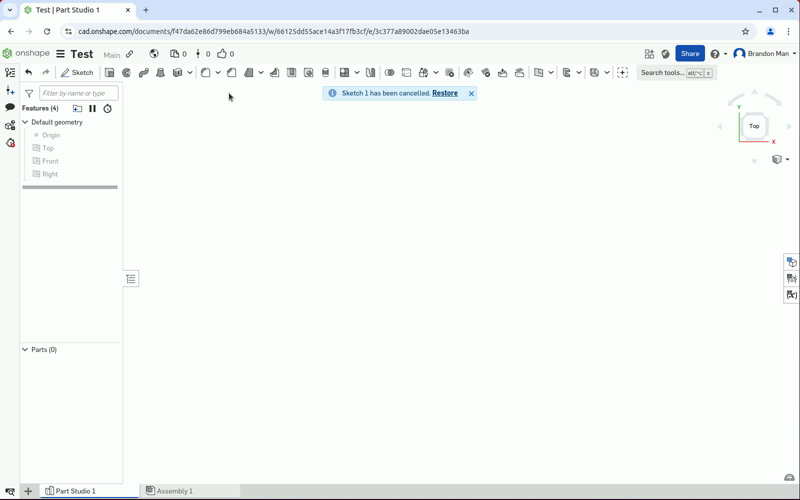
mouse_move(73, 352)
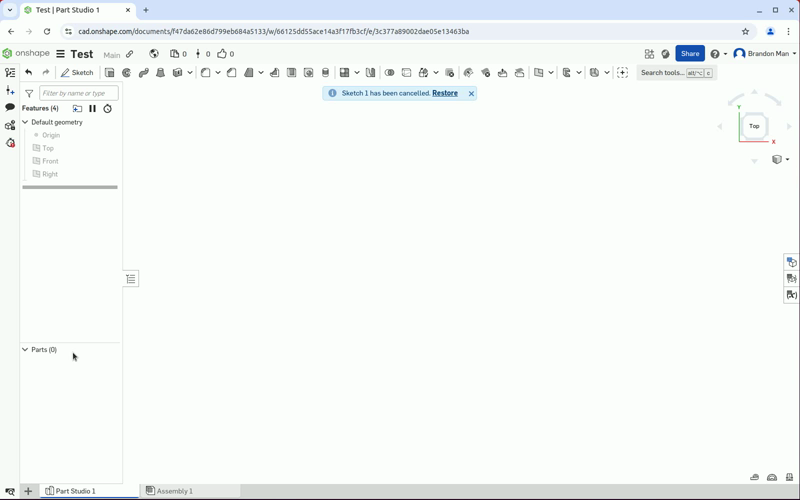
key(y)
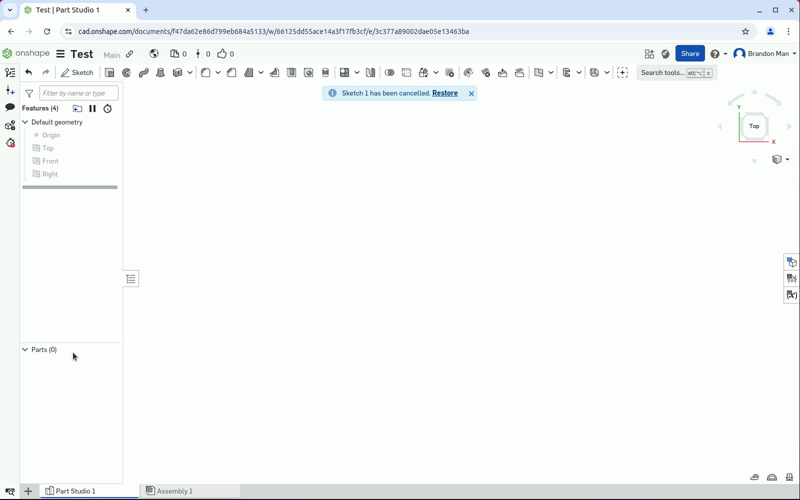
key(shift+p)
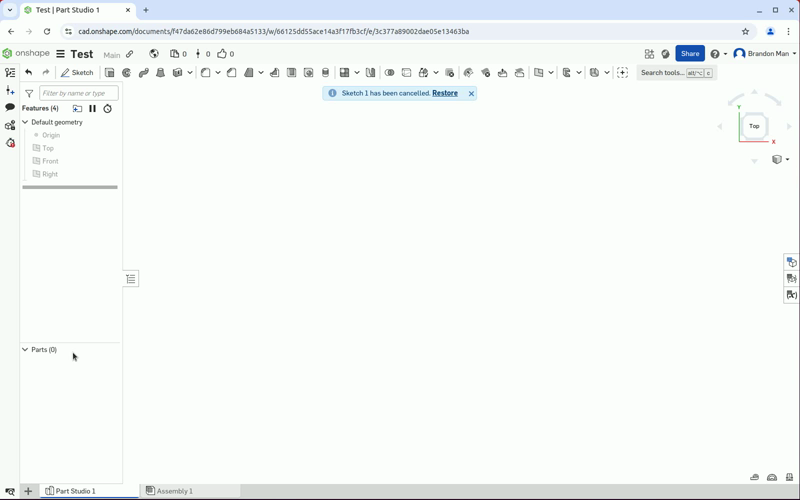
key(space)
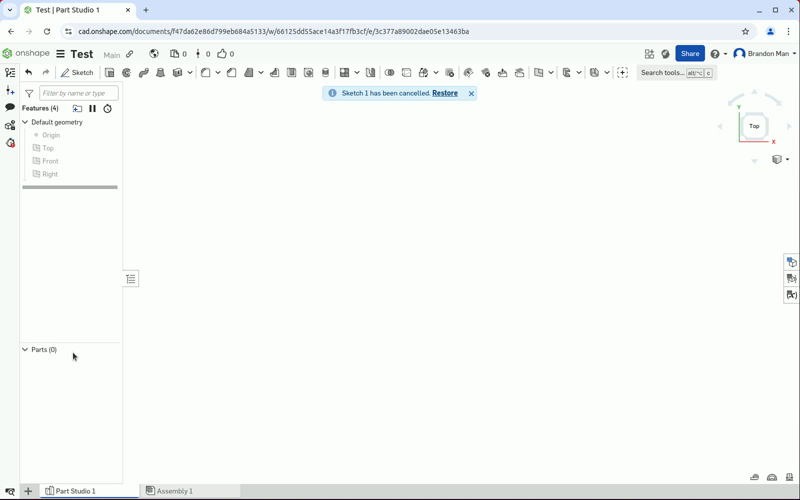
key_down(shift)
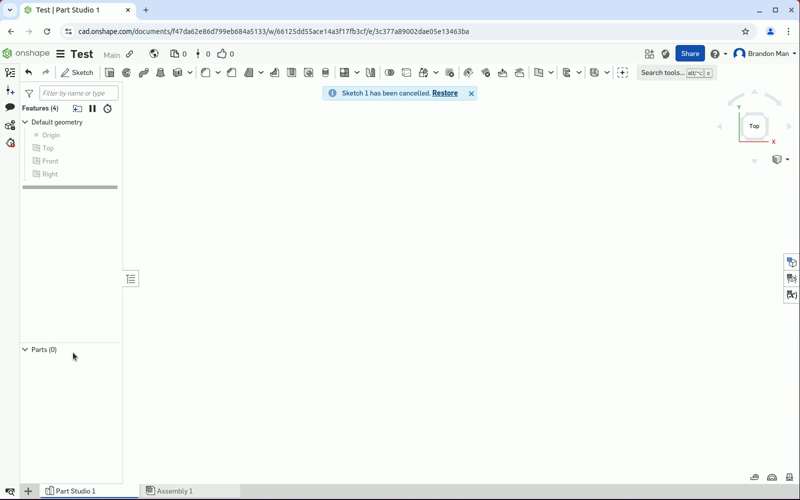
key(up)
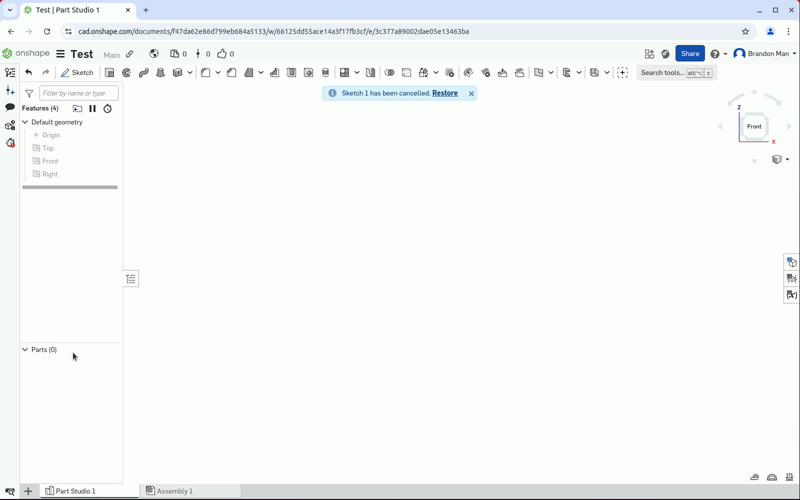
key_up(shift)
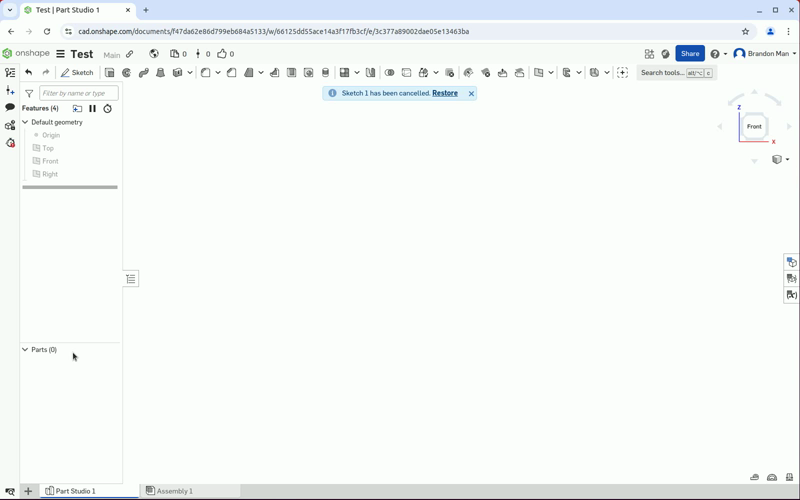
mouse_move(73, 352)
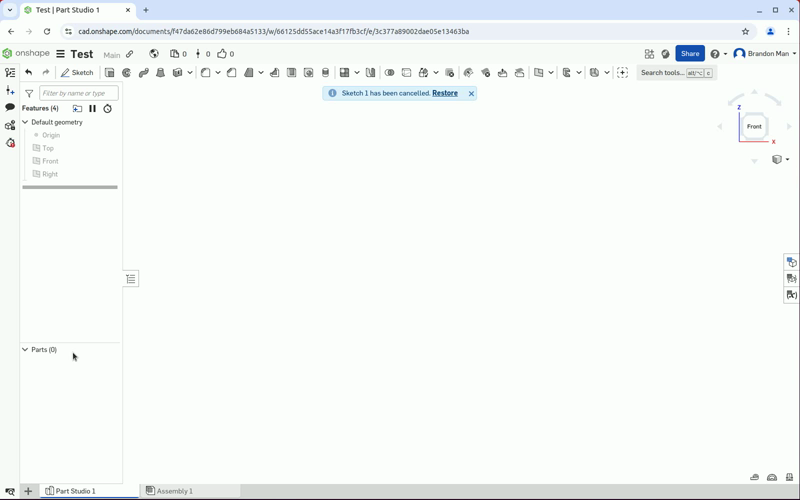
key(shift+y)
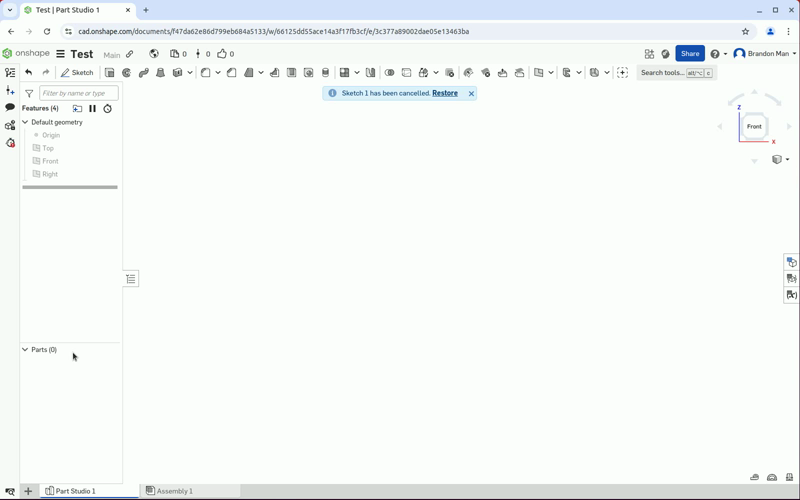
key(shift+s)
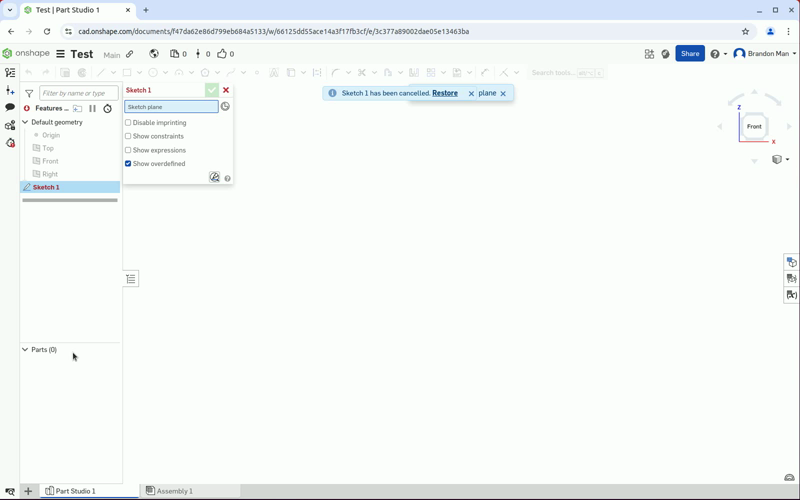
mouse_move(73, 163)
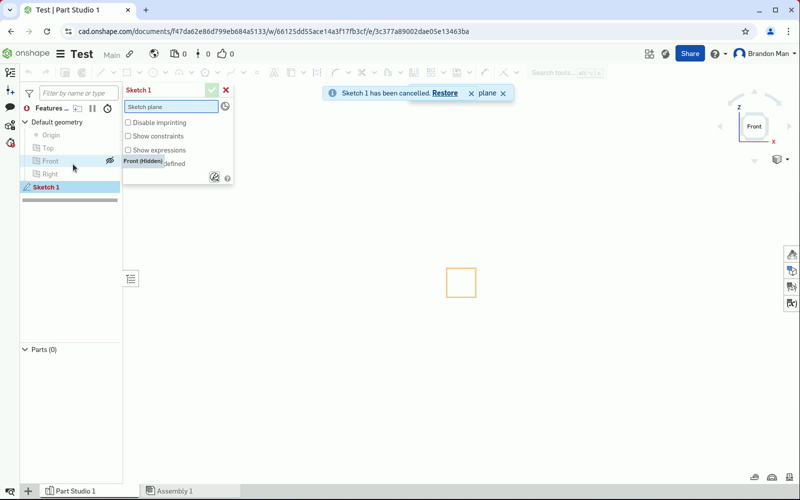
click(73, 163)
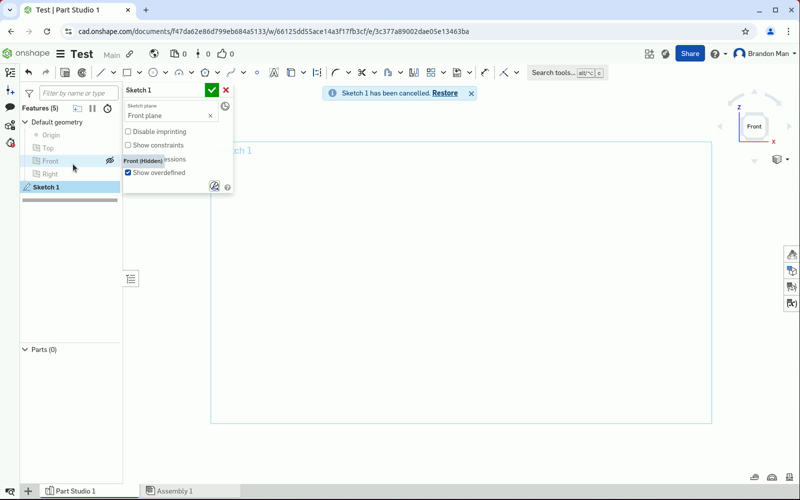
mouse_move(73, 352)
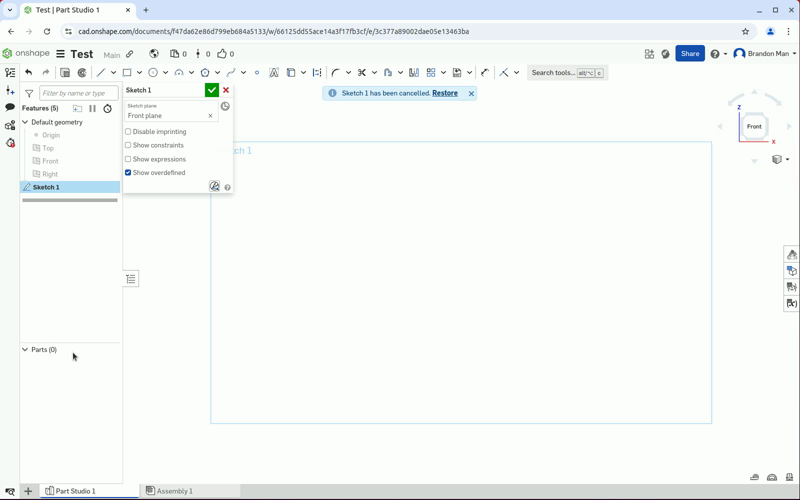
key(y)
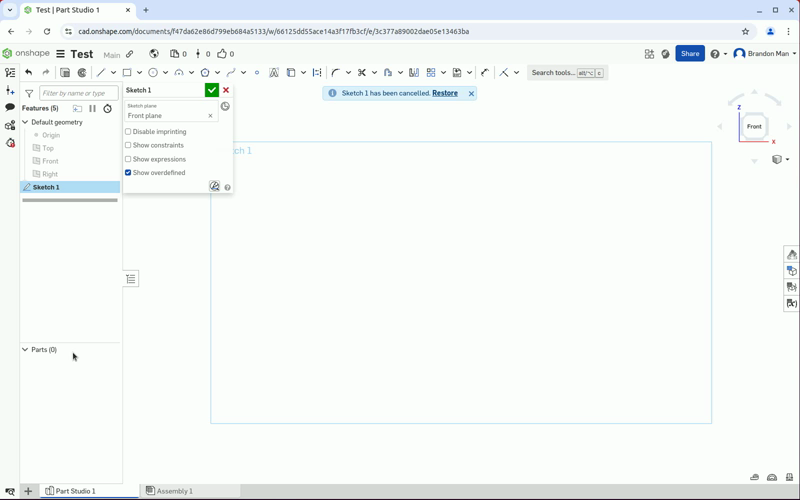
key(l)
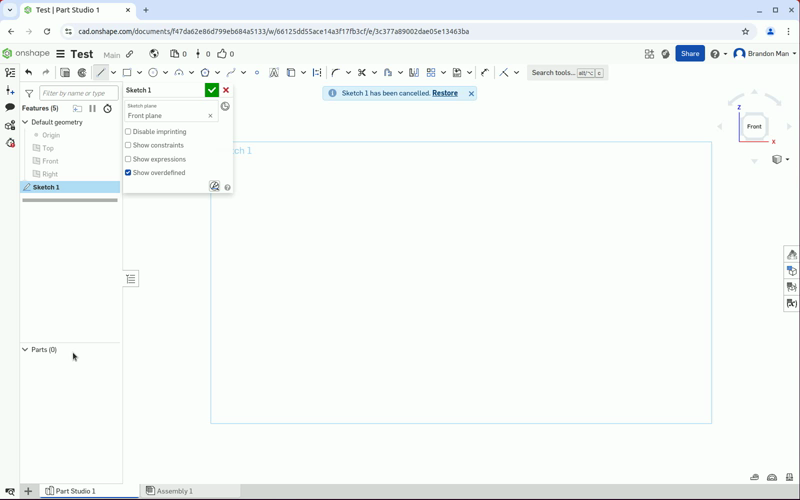
key_down(shift)
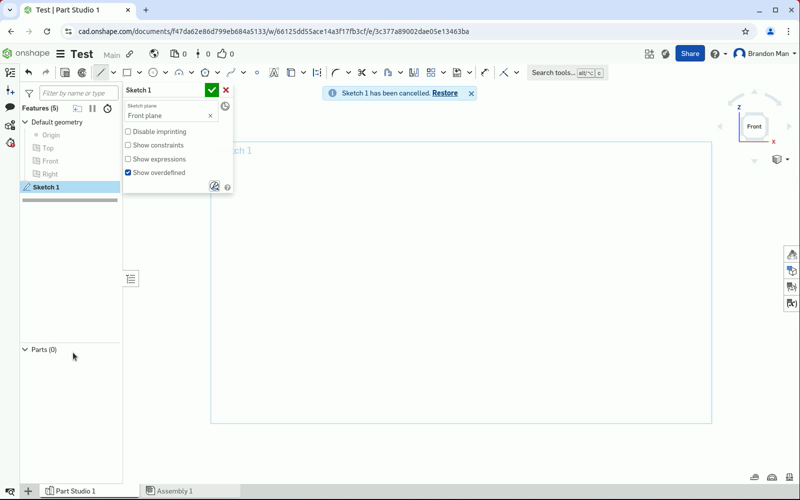
mouse_move(348, 282)
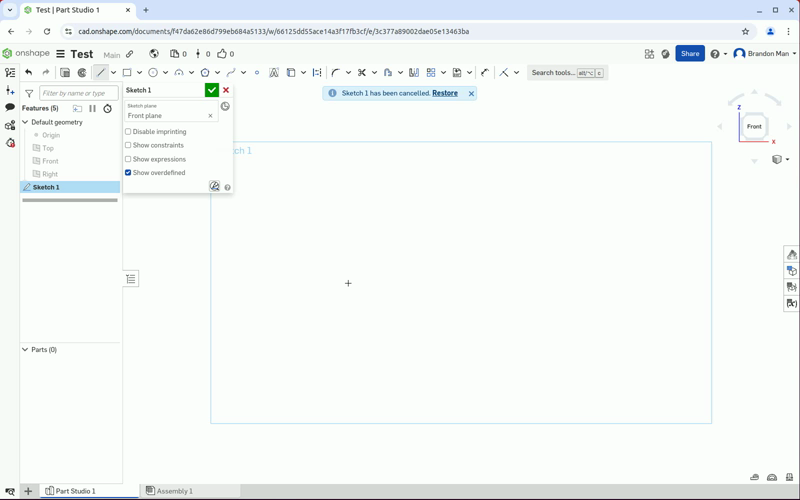
click(348, 282)
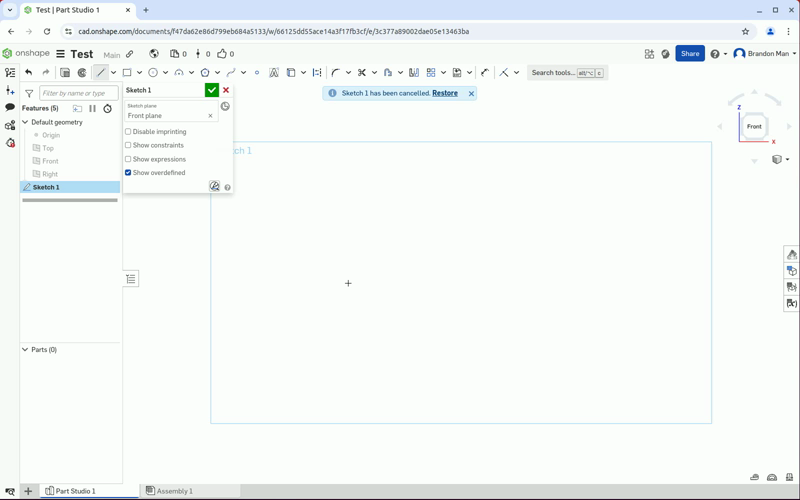
key_up(shift)
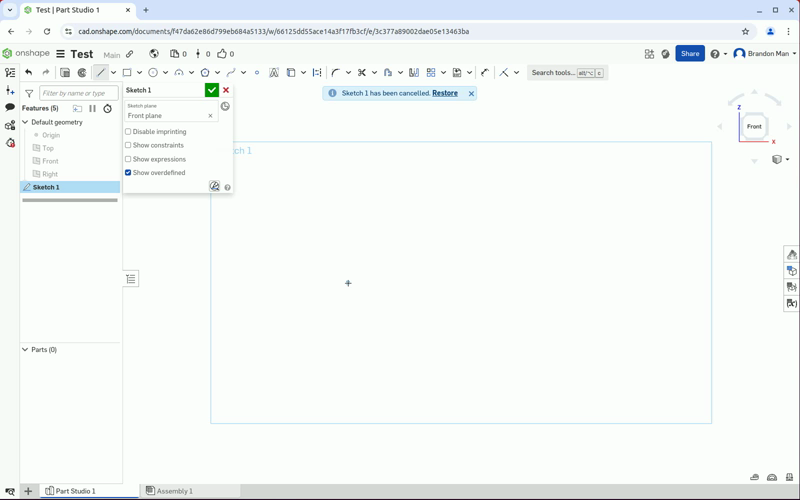
key_down(shift)
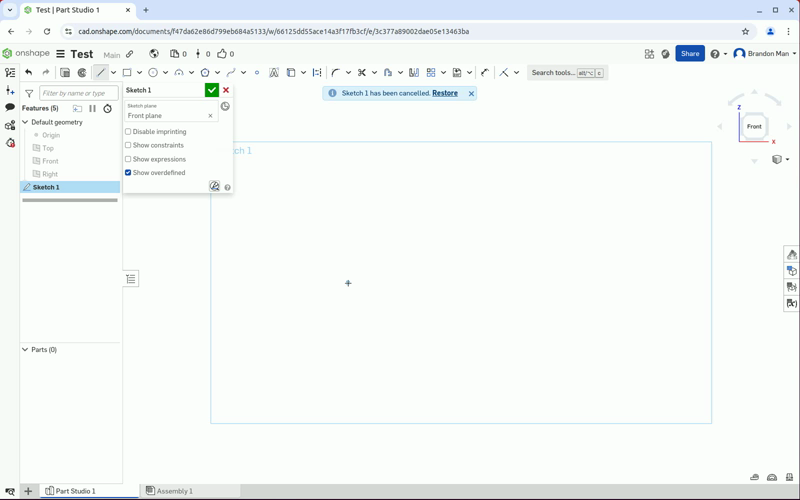
mouse_move(460, 282)
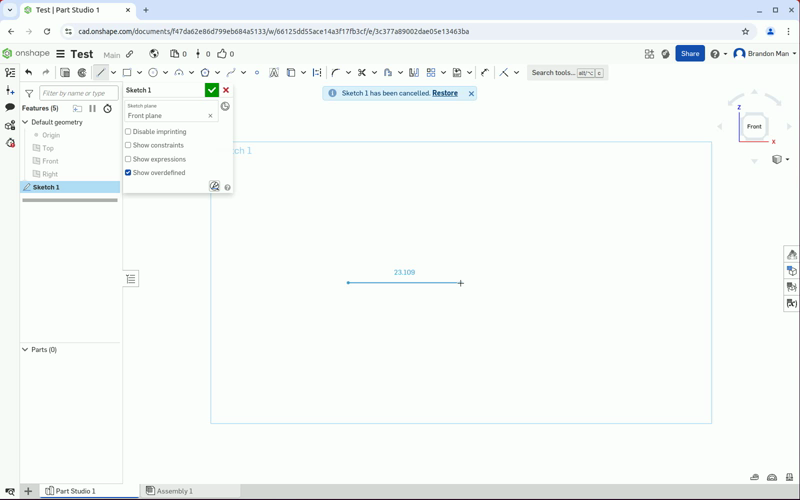
click(460, 282)
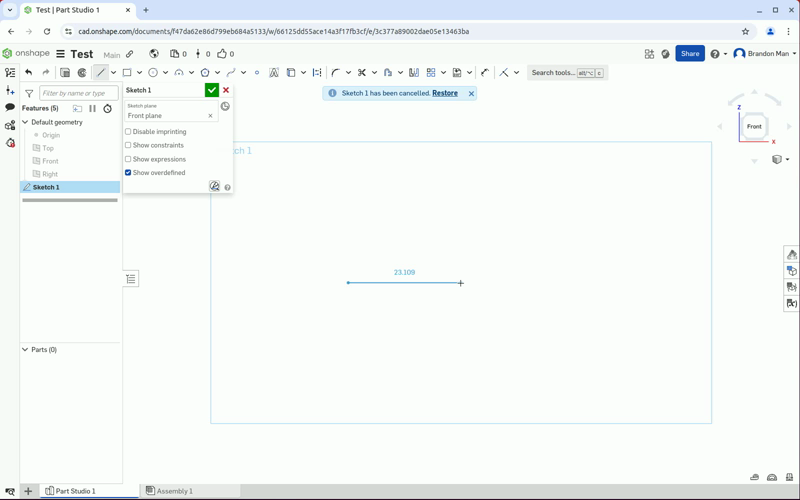
key_up(shift)
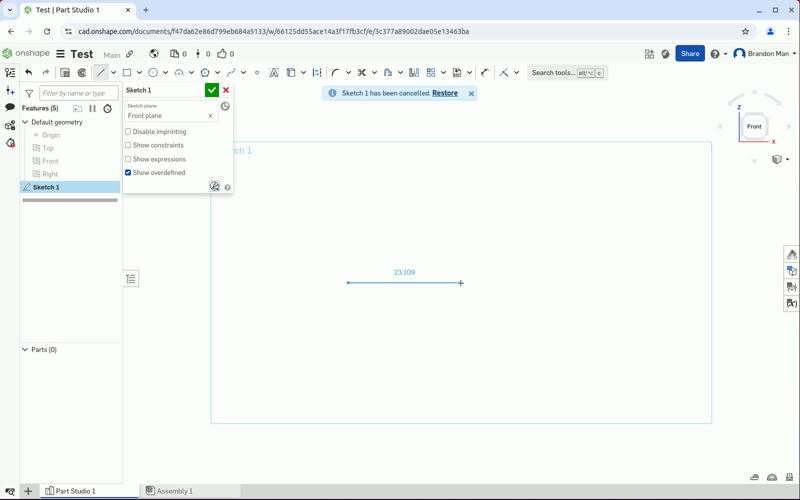
key_down(shift)
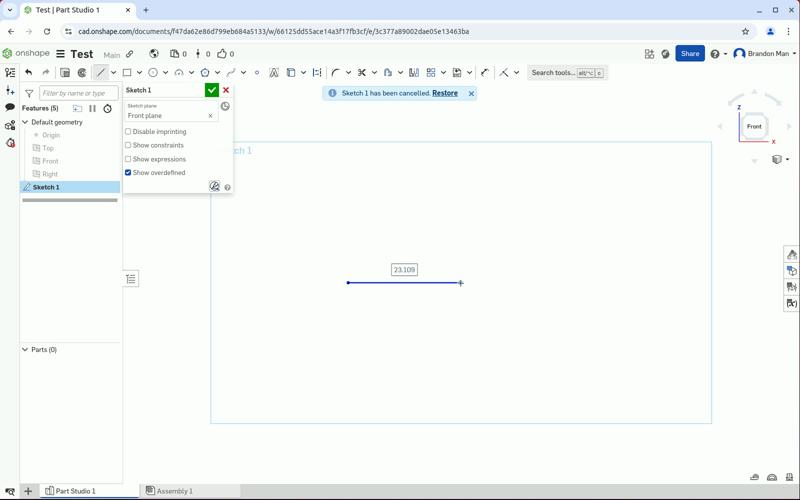
mouse_move(490, 282)
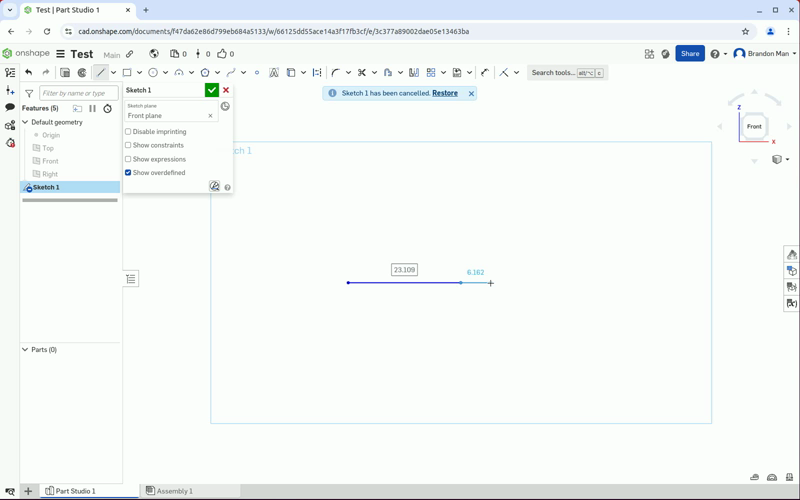
mouse_move(460, 229)
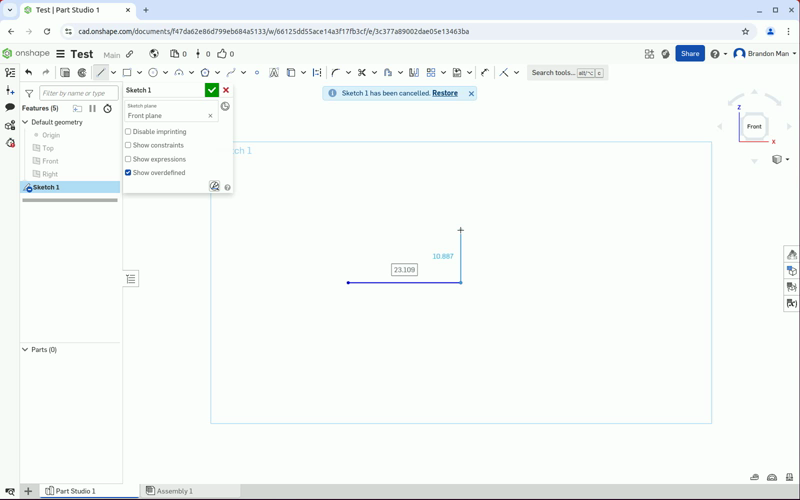
click(460, 229)
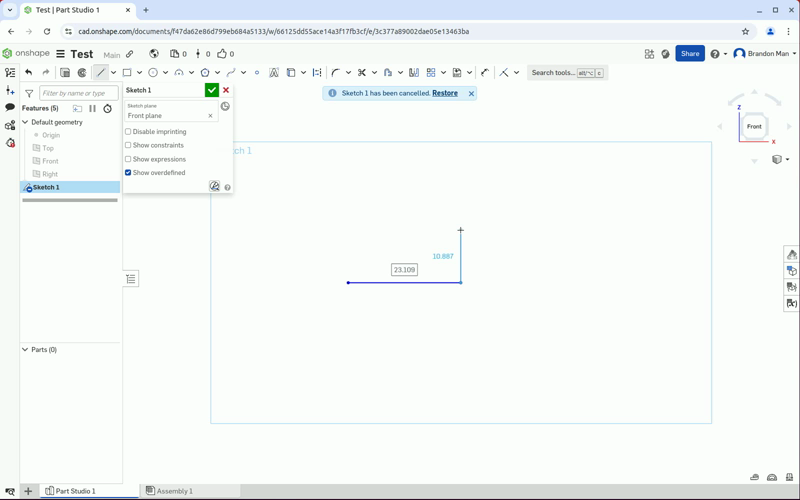
key_up(shift)
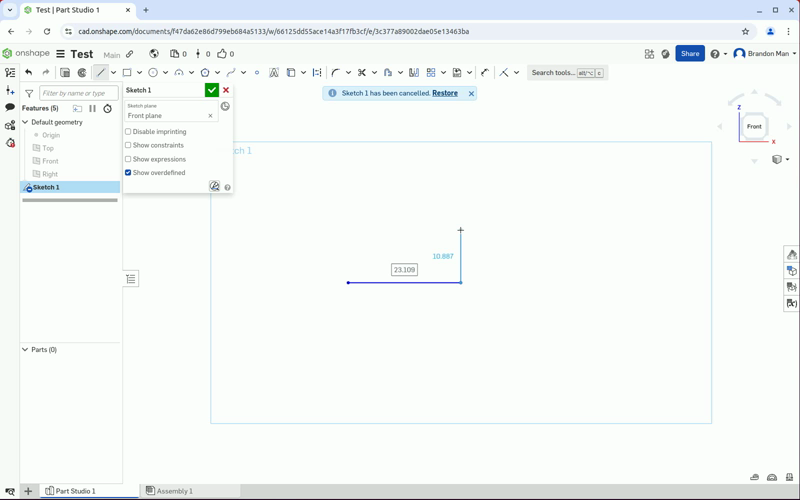
key_down(shift)
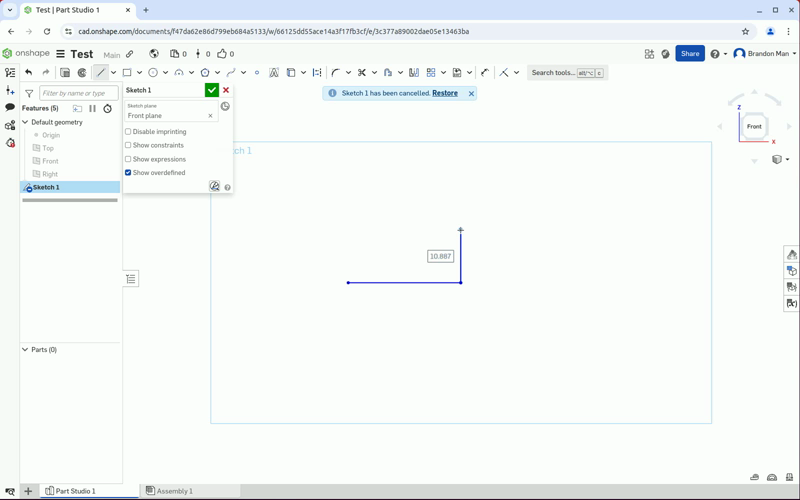
mouse_move(490, 229)
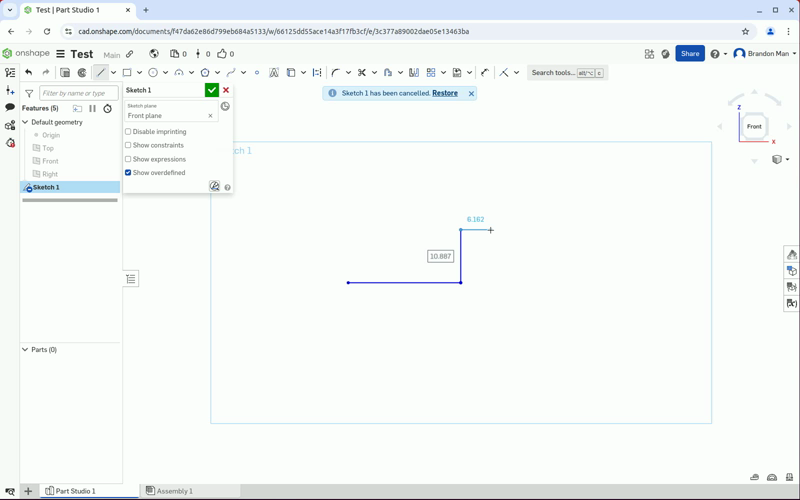
mouse_move(402, 229)
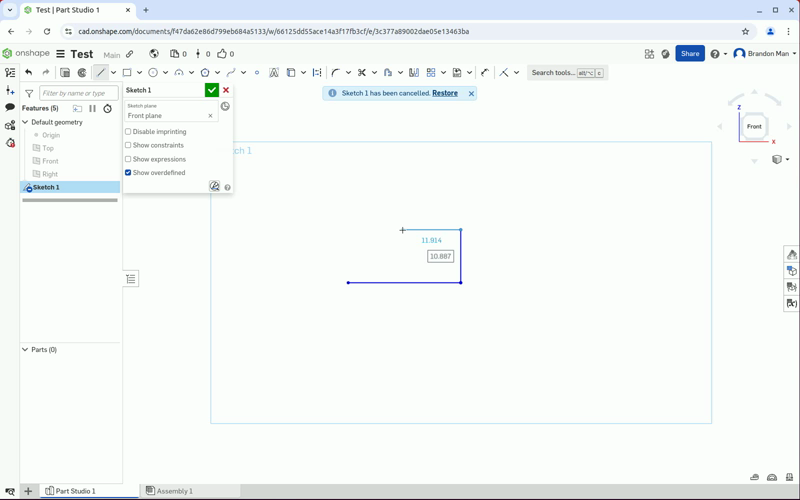
click(402, 229)
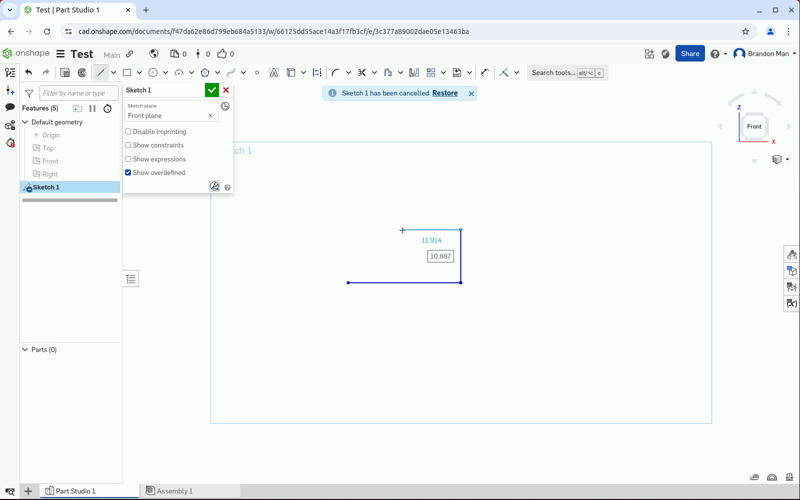
key_up(shift)
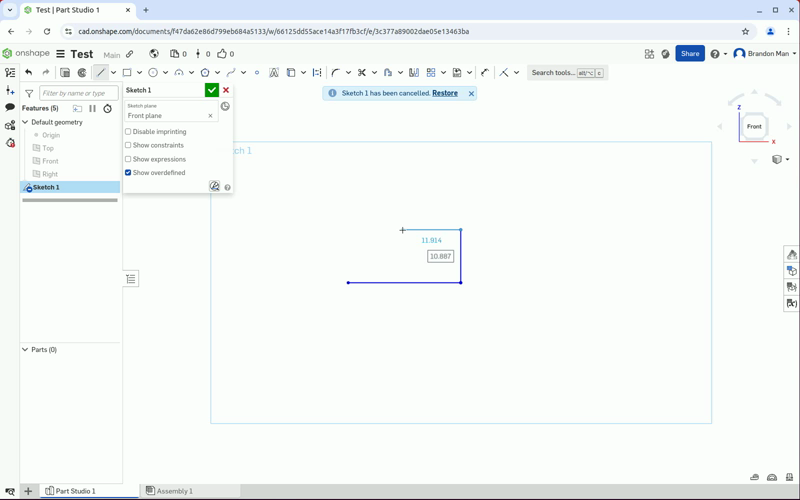
key_down(shift)
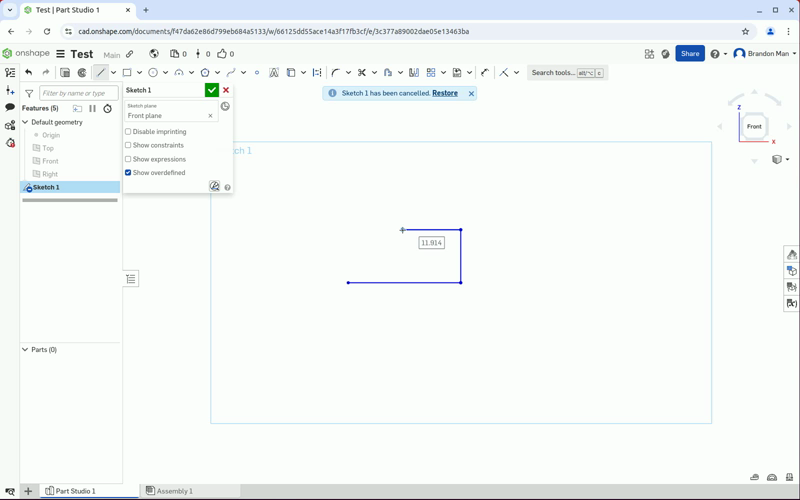
mouse_move(432, 229)
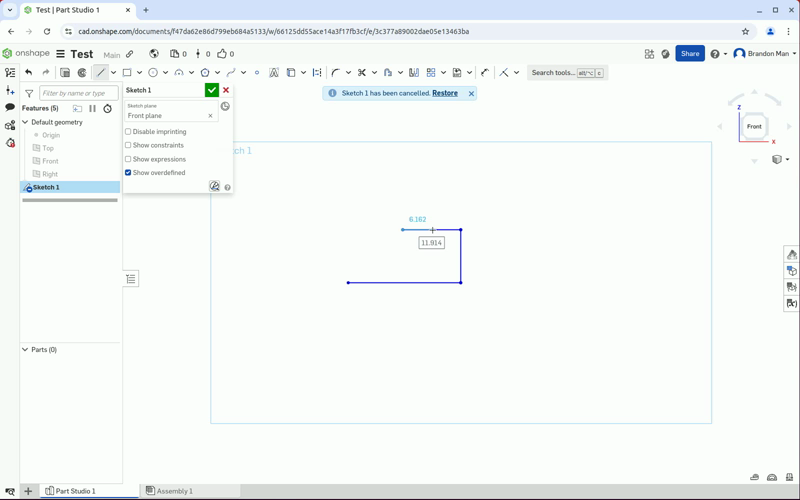
mouse_move(402, 171)
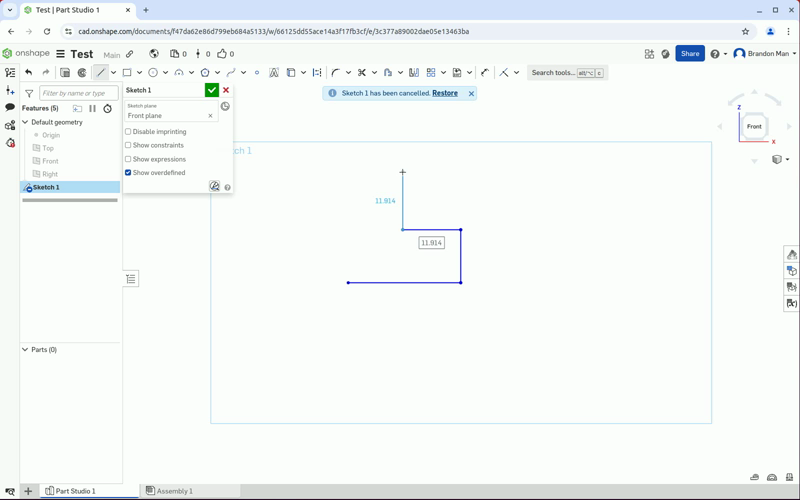
click(402, 171)
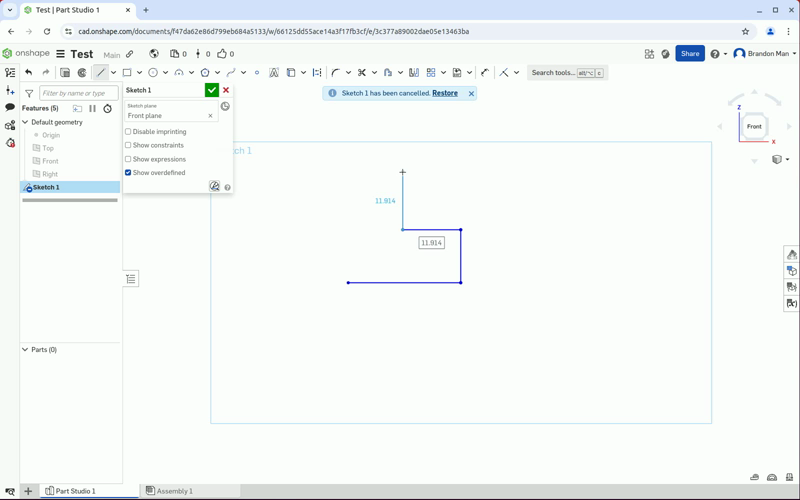
key_up(shift)
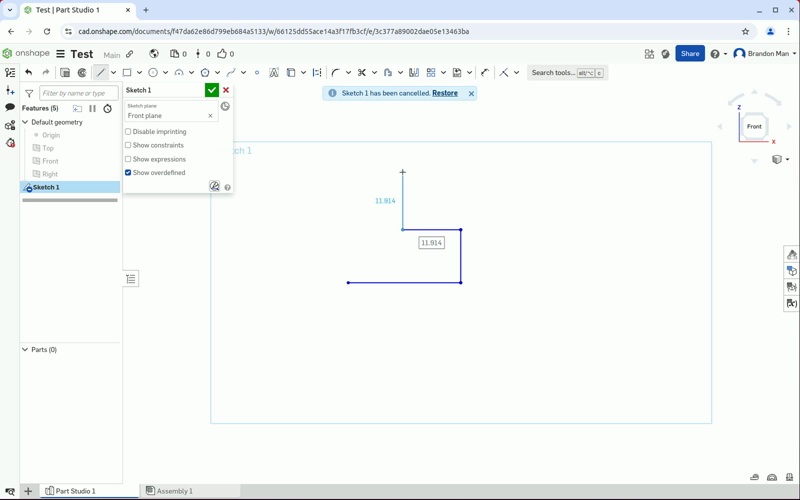
key_down(shift)
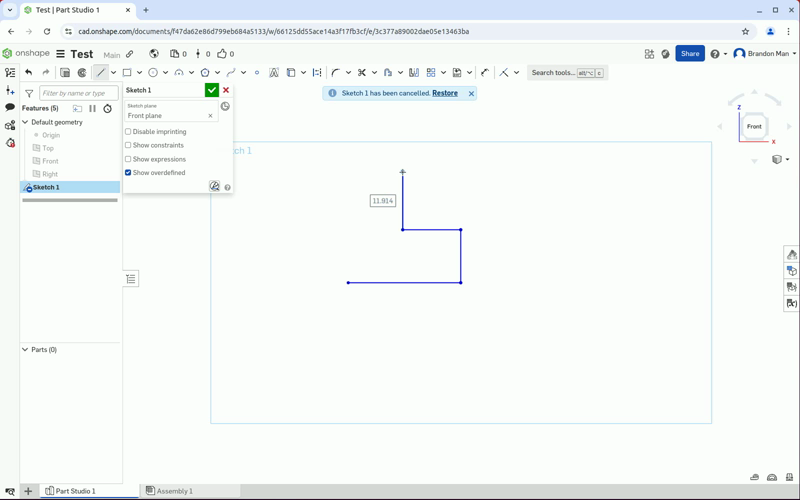
mouse_move(432, 171)
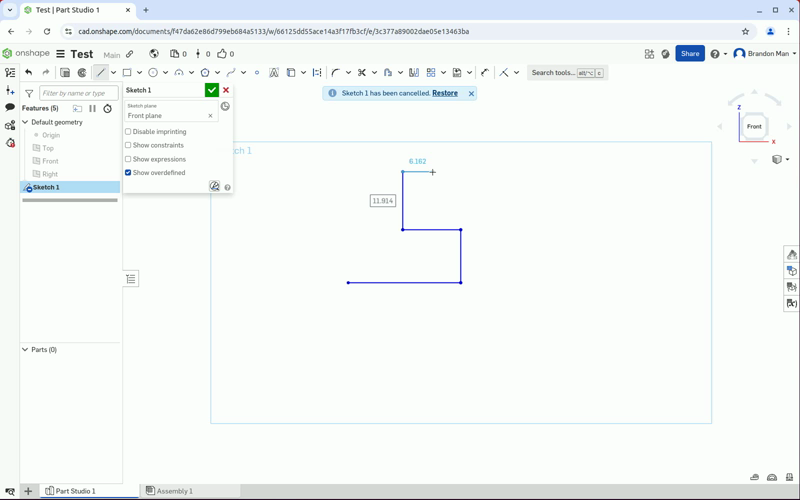
mouse_move(348, 171)
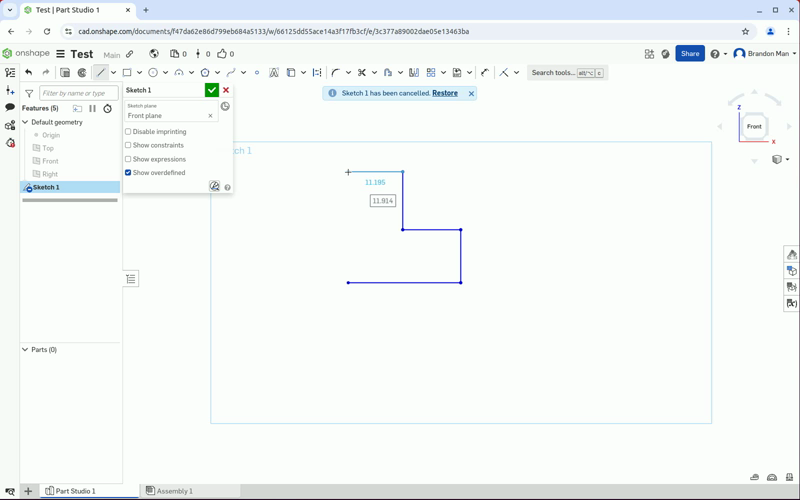
click(348, 171)
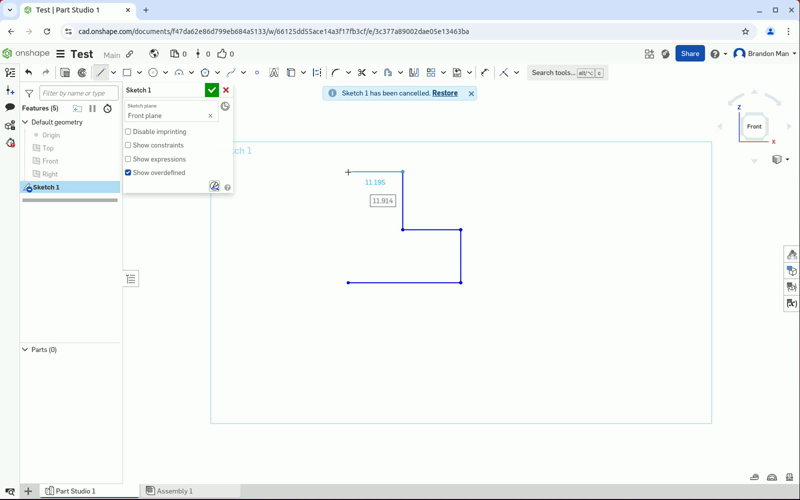
key_up(shift)
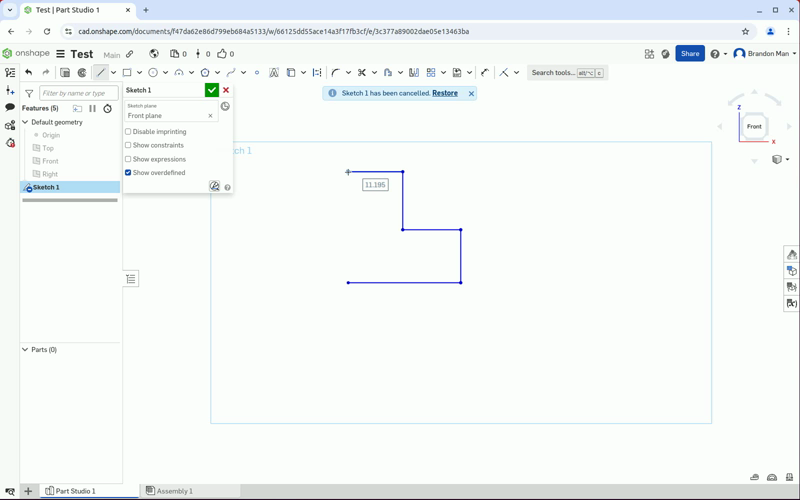
key_down(shift)
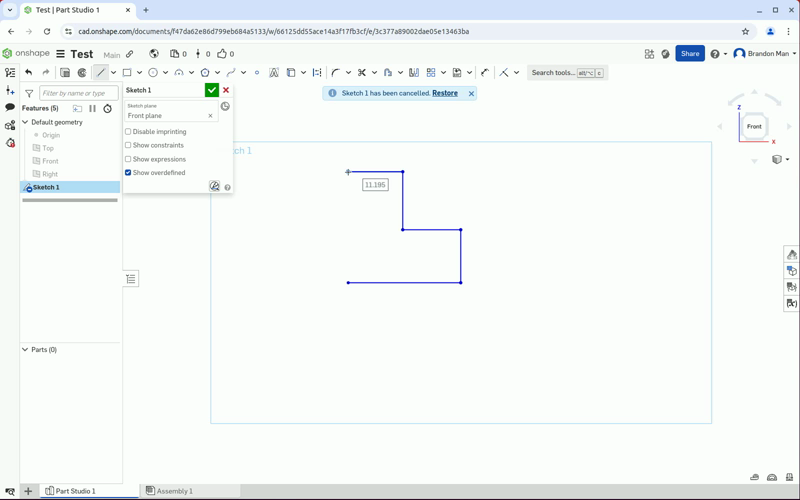
mouse_move(348, 282)
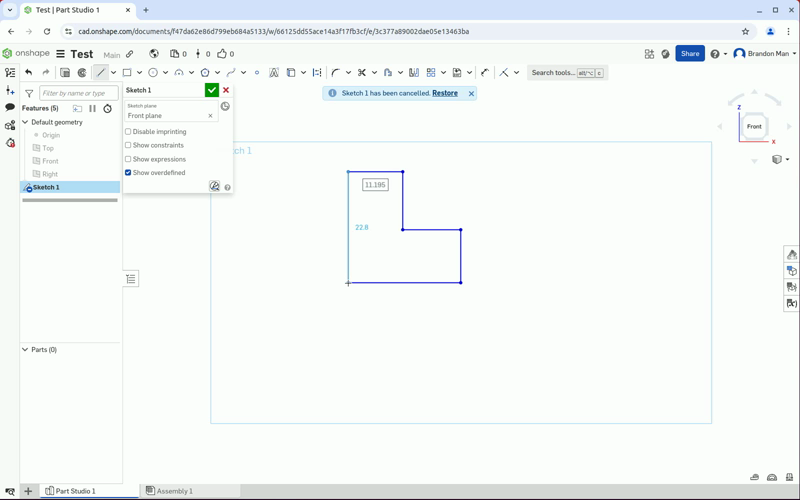
key_up(shift)
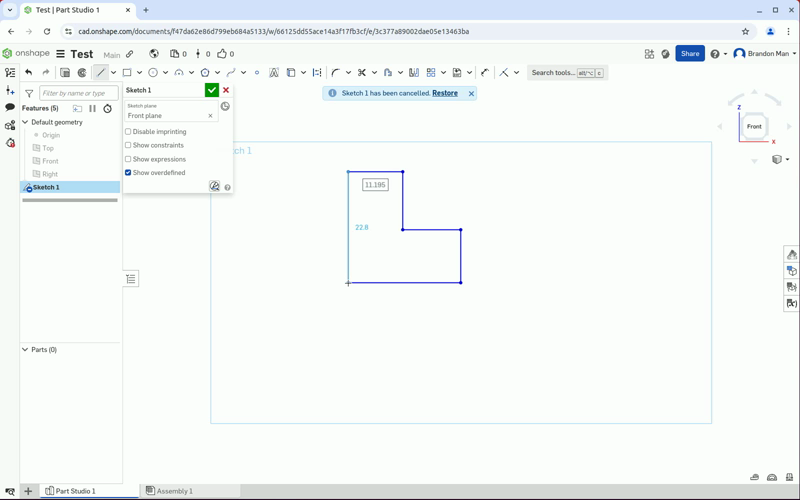
click(348, 282)
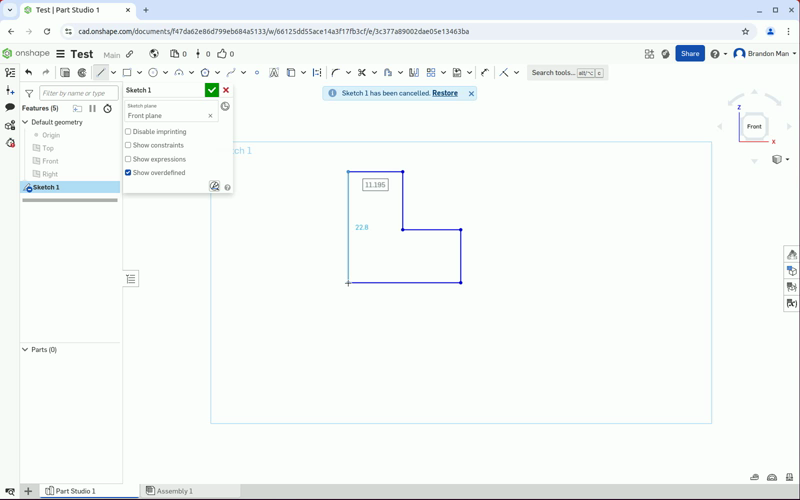
key(esc)
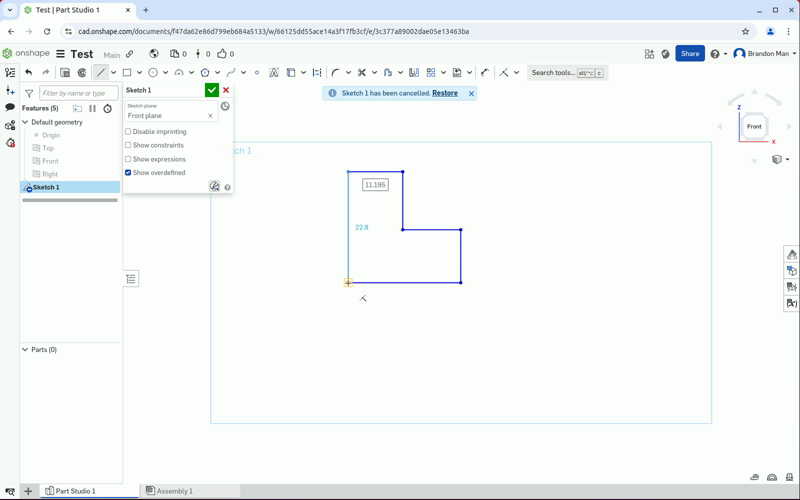
mouse_move(367, 191)
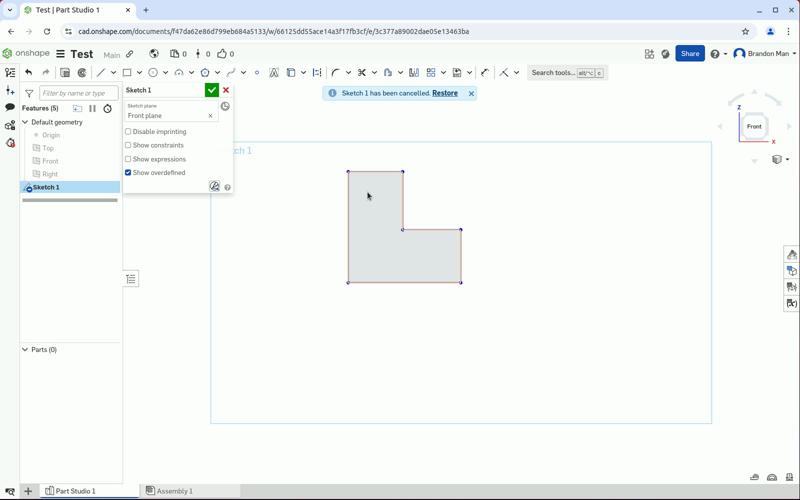
click(367, 191)
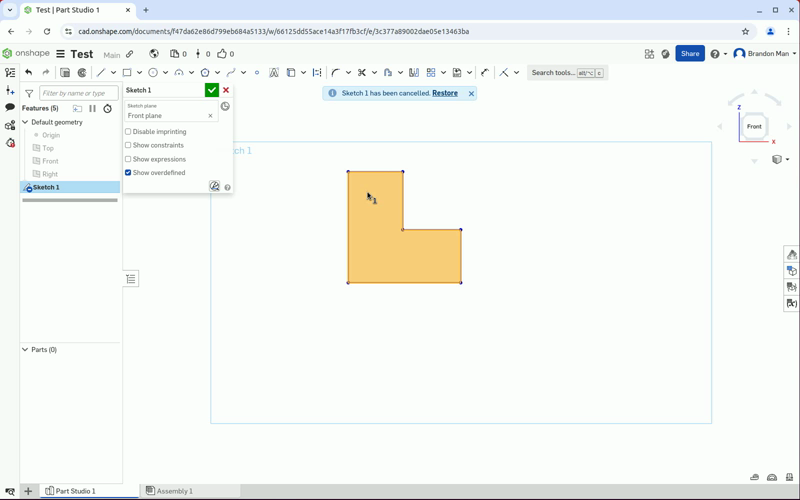
mouse_move(73, 352)
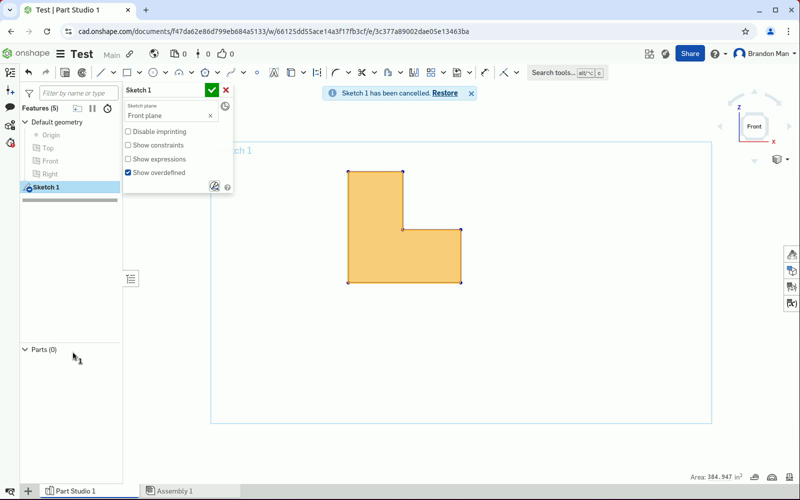
key(shift+y)
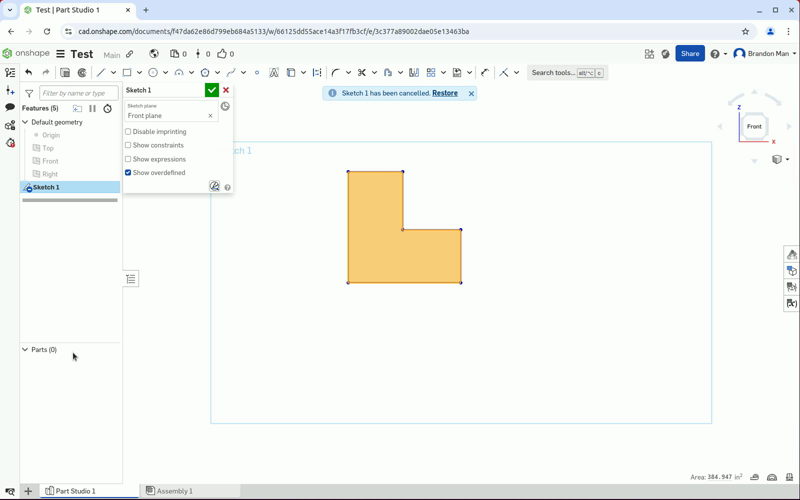
key(shift+e)
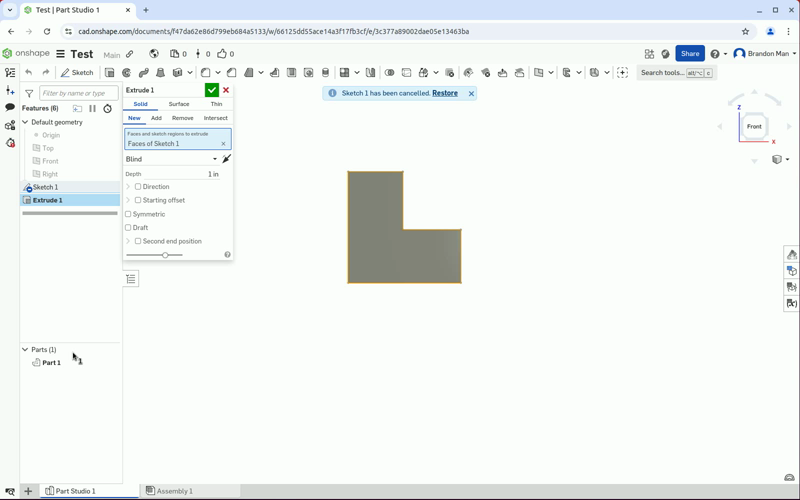
mouse_move(143, 106)
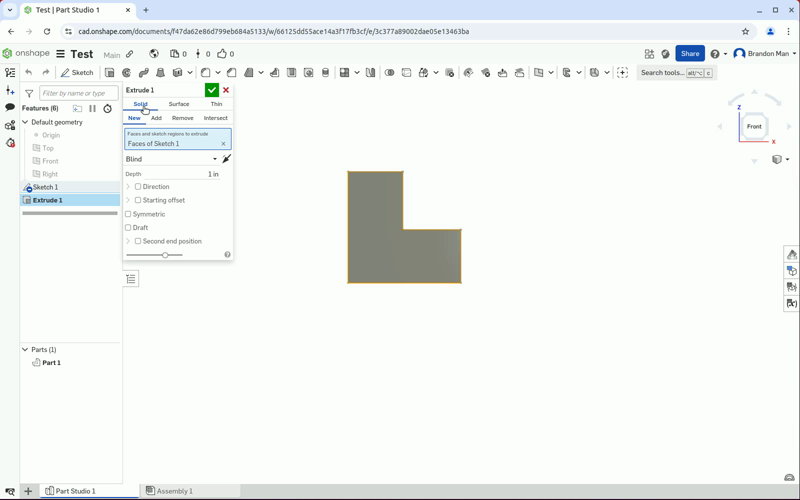
click(143, 106)
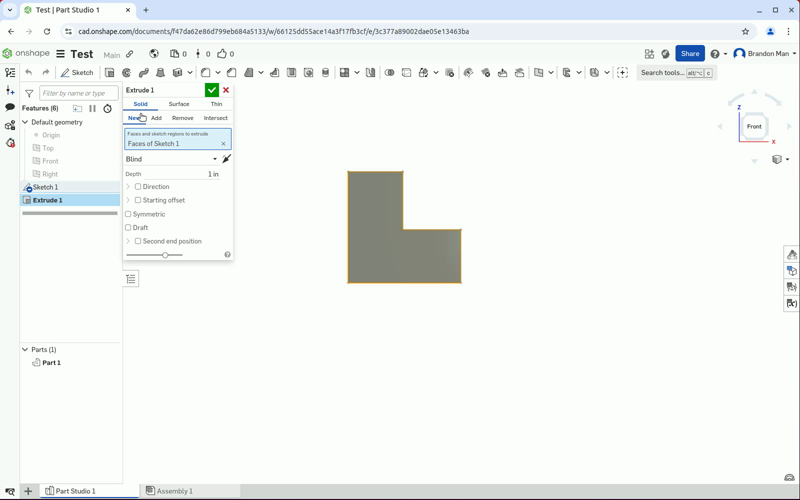
mouse_move(137, 120)
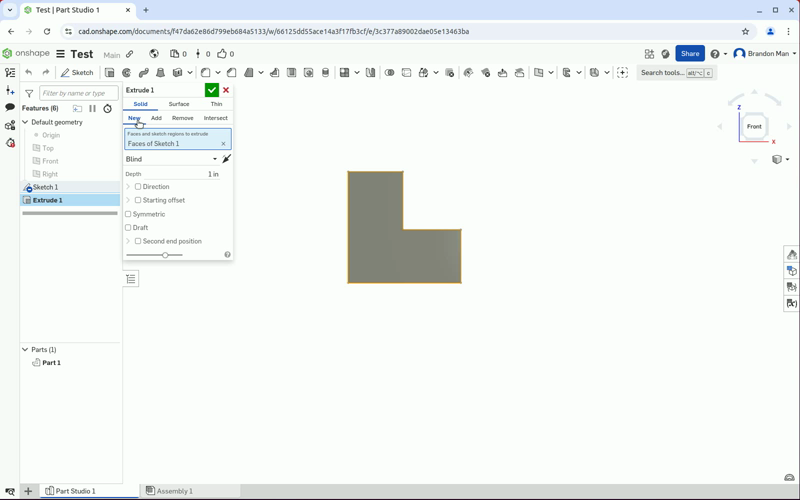
click(137, 120)
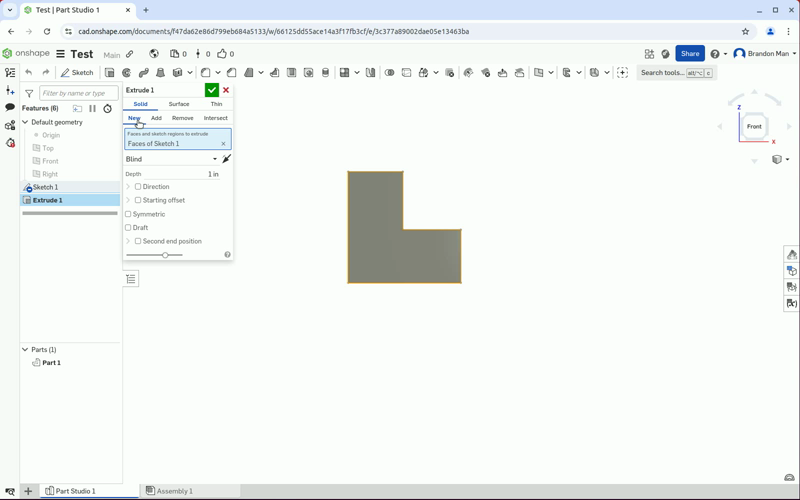
key(tab, 4)
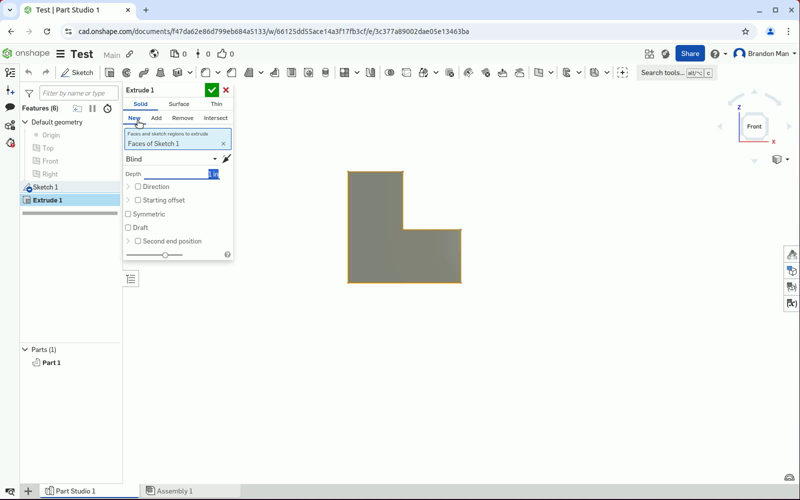
text(10.591)
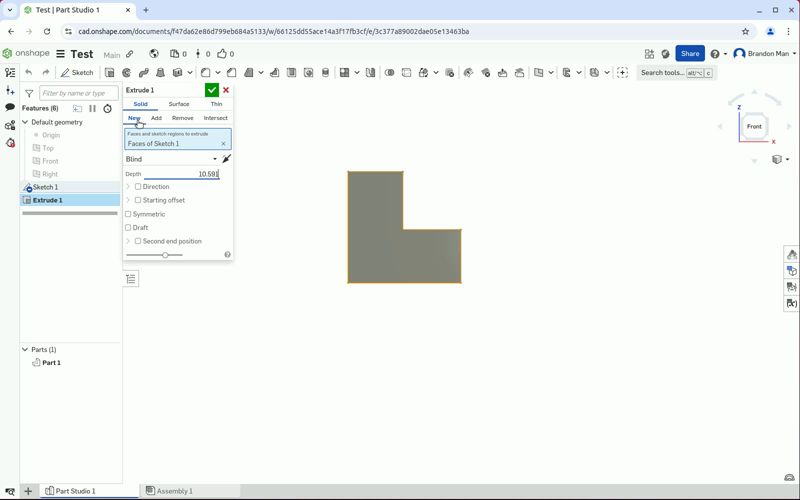
key(enter)
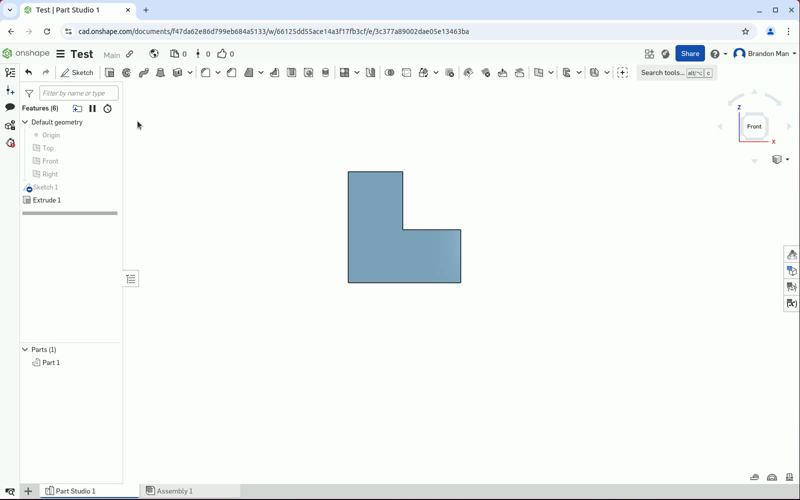
key(shift+h)
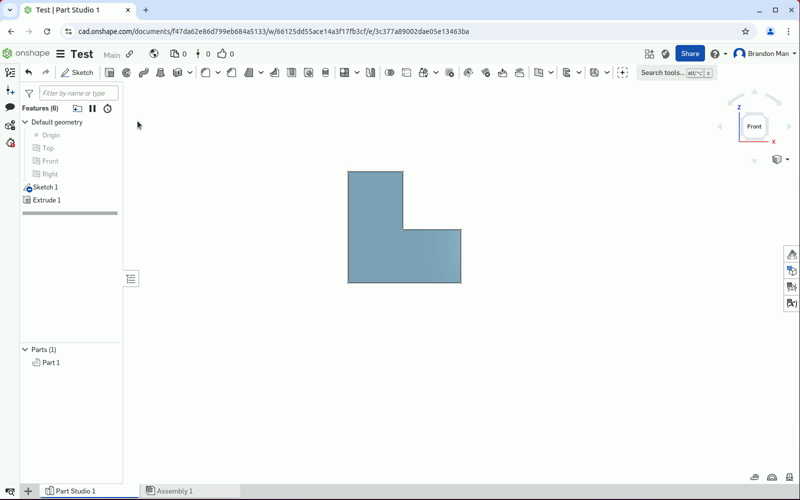
key(shift+h)
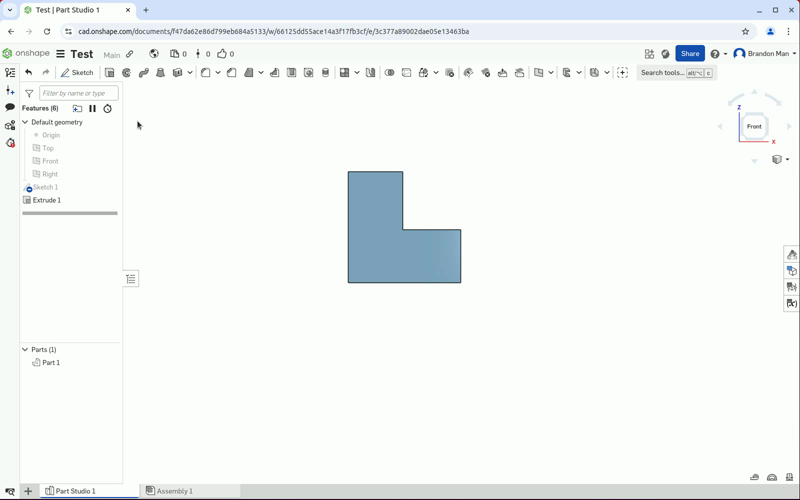
mouse_move(73, 189)
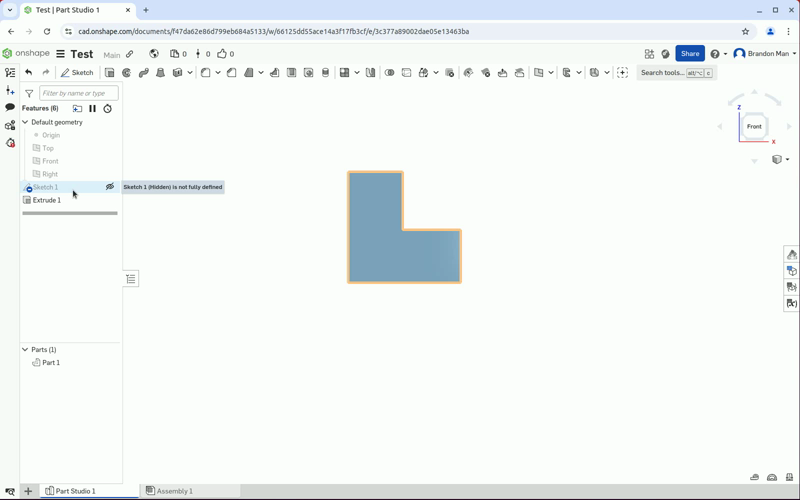
click(73, 189)
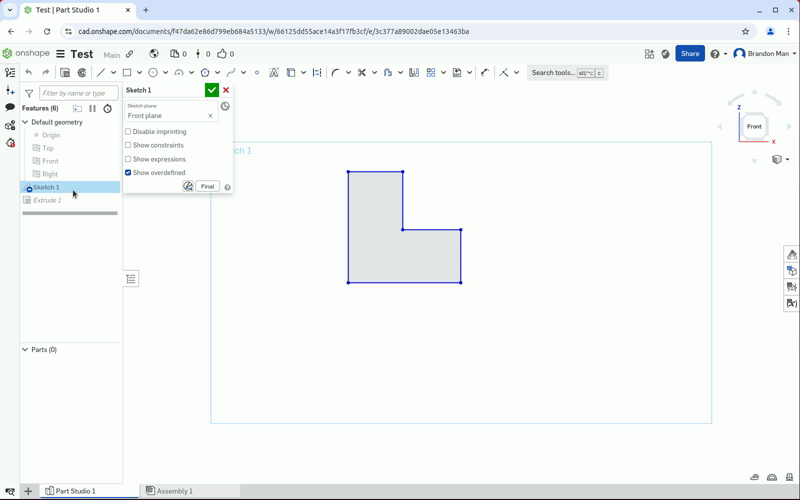
mouse_move(229, 92)
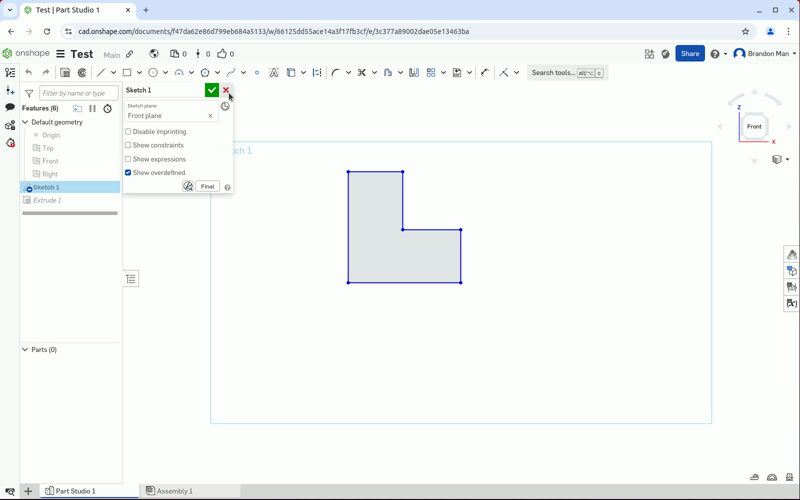
click(229, 92)
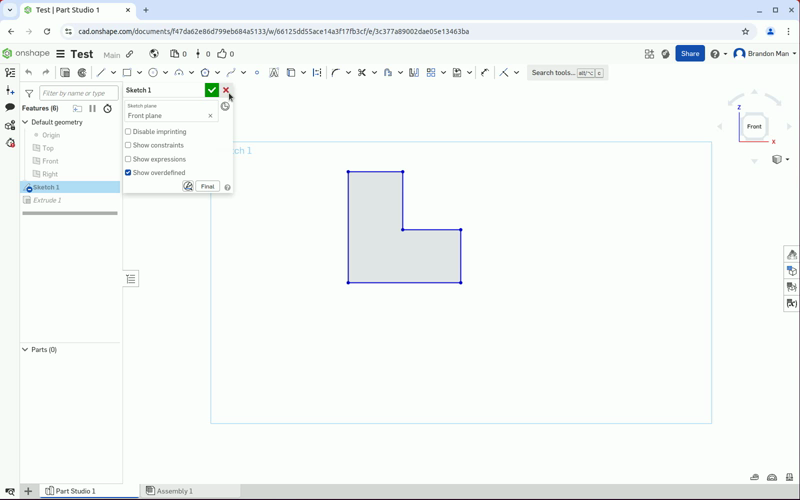
key(shift+s)
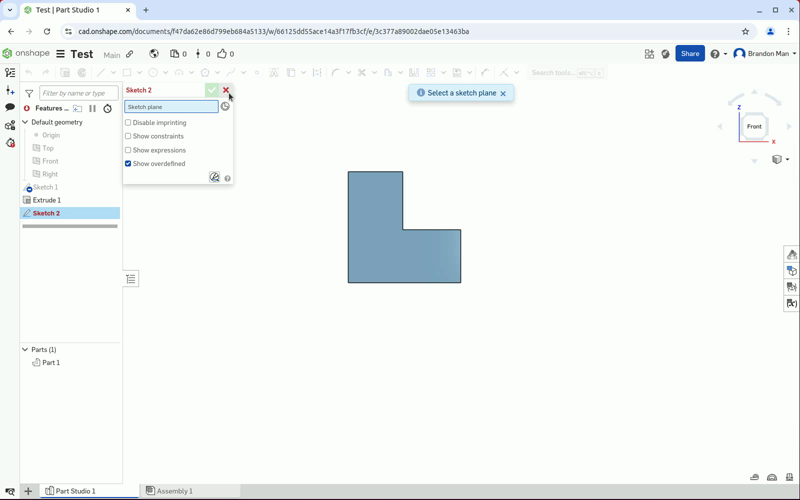
mouse_move(73, 163)
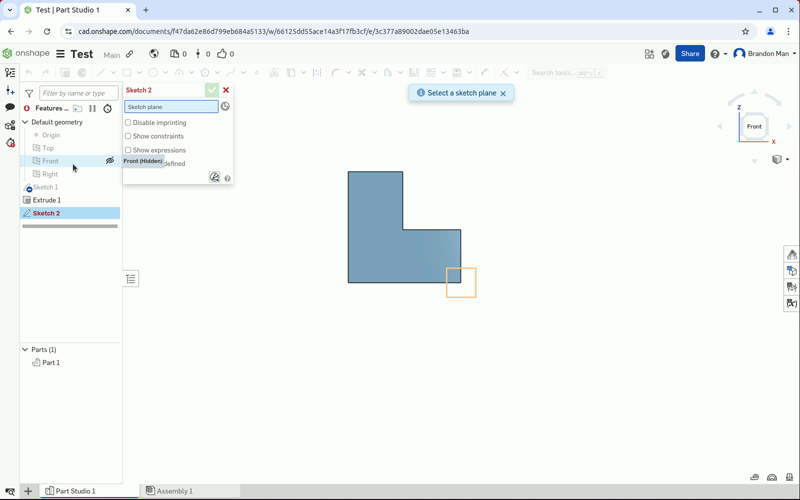
click(73, 163)
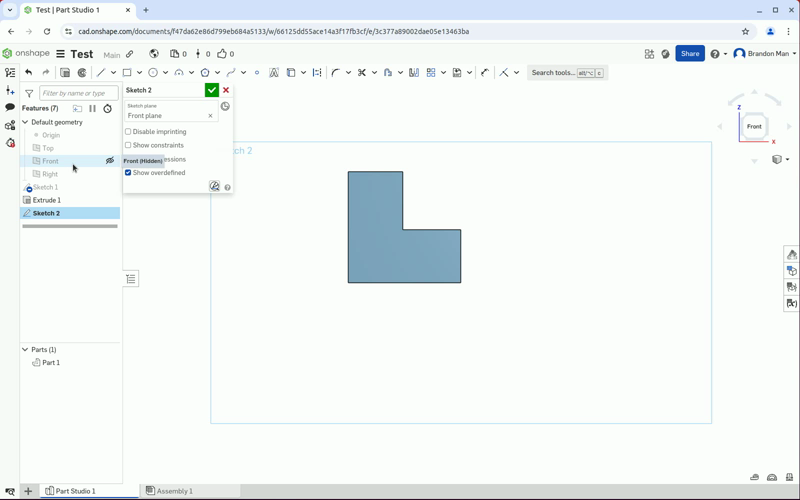
mouse_move(73, 352)
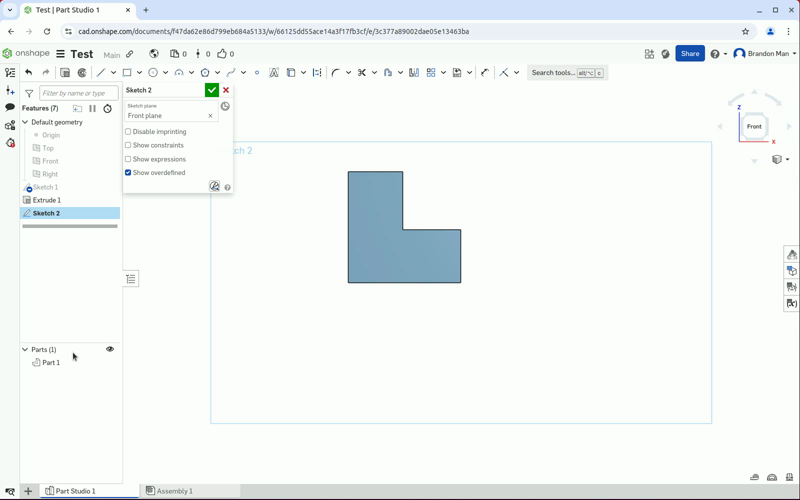
key(y)
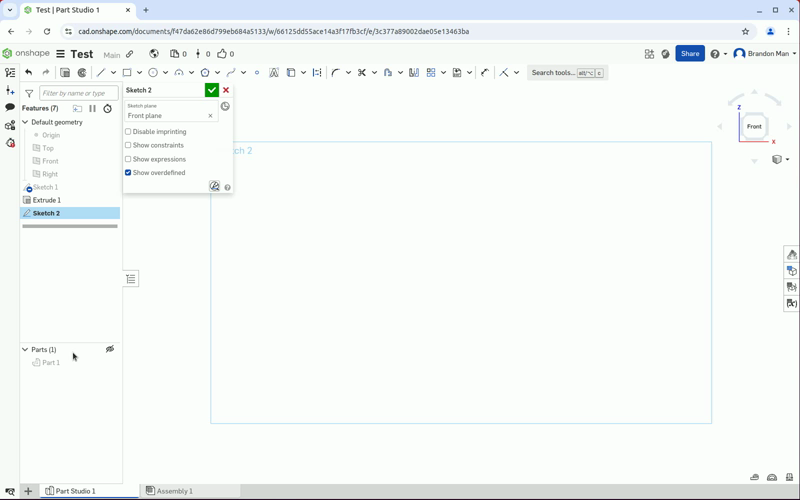
key(l)
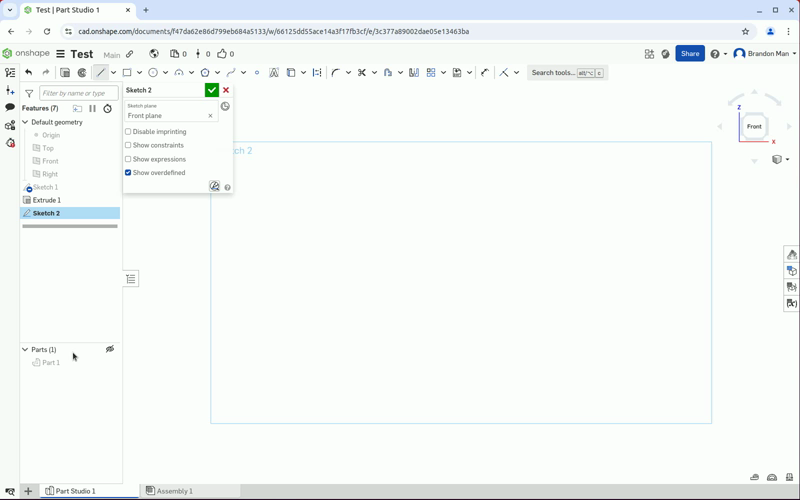
key_down(shift)
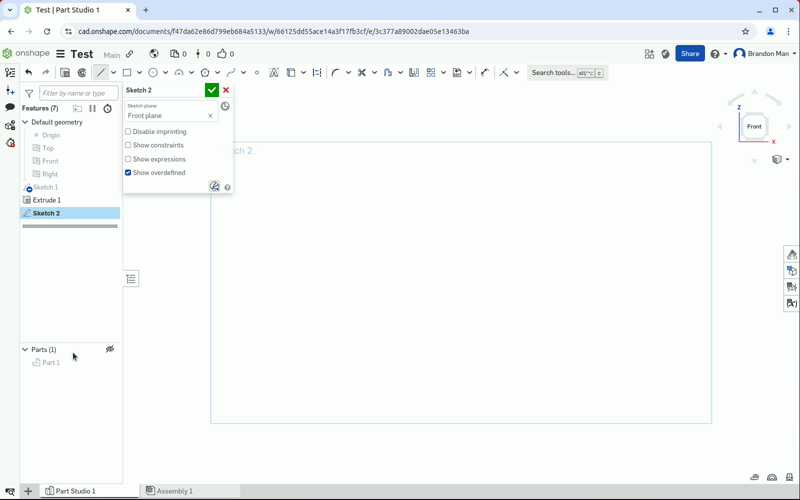
mouse_move(460, 282)
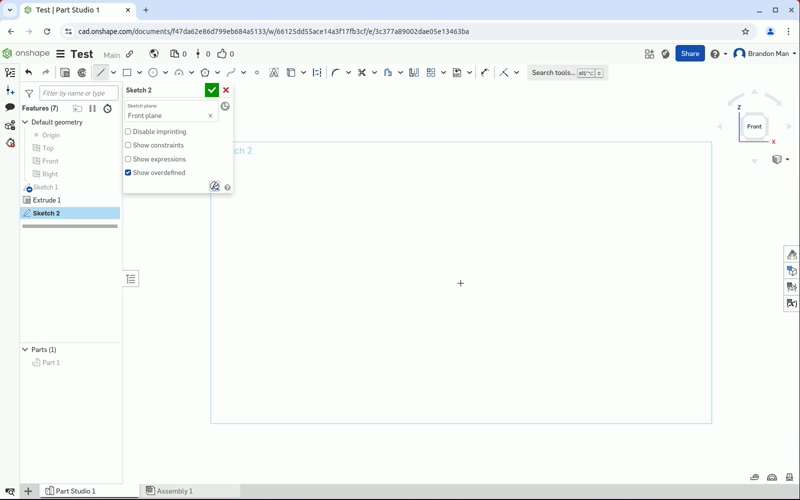
click(460, 282)
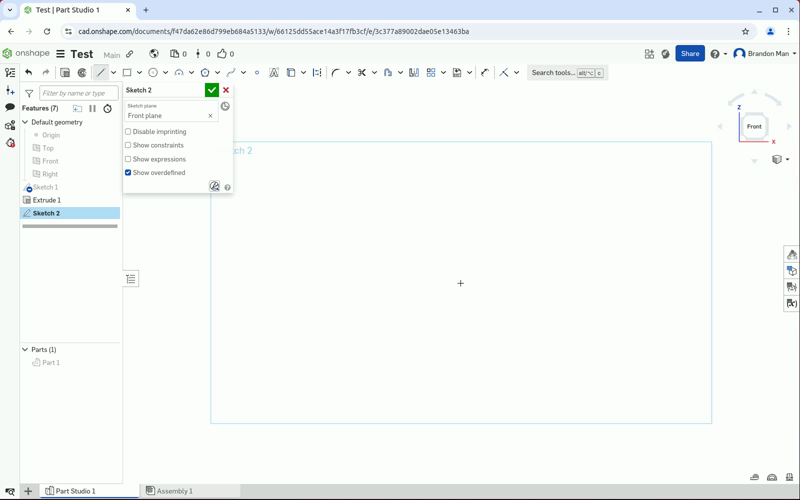
key_up(shift)
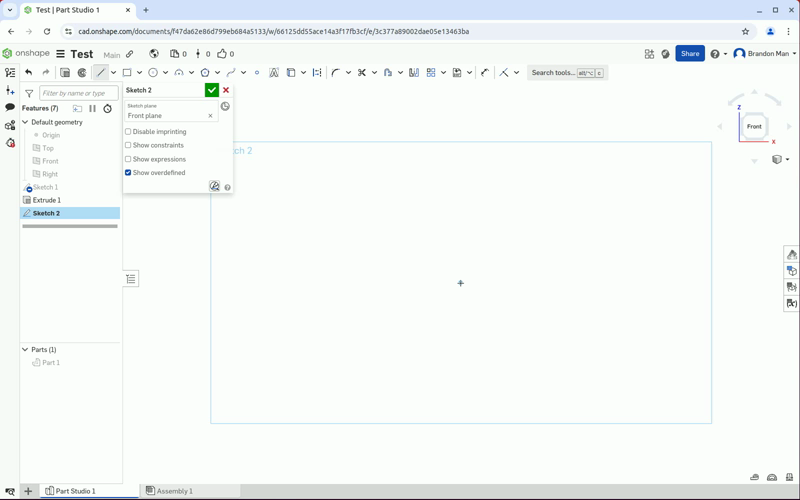
key_down(shift)
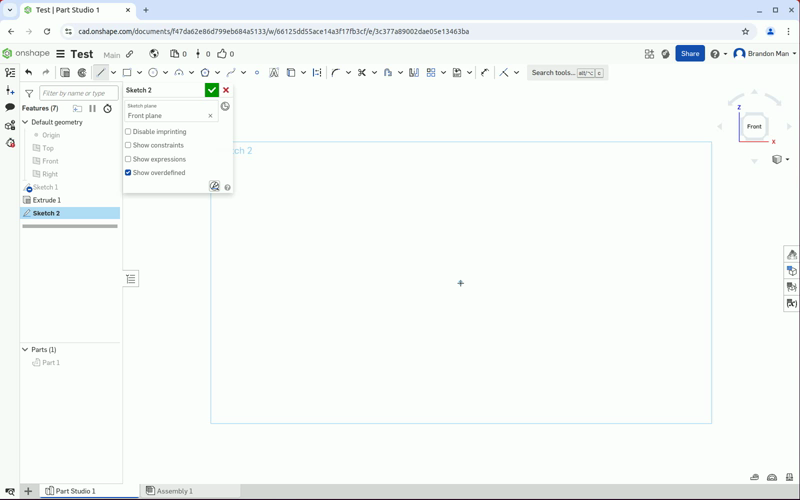
mouse_move(572, 282)
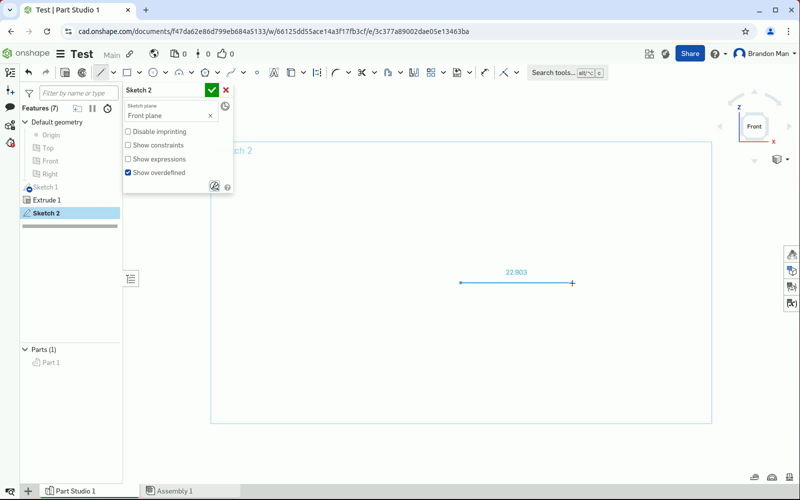
click(572, 282)
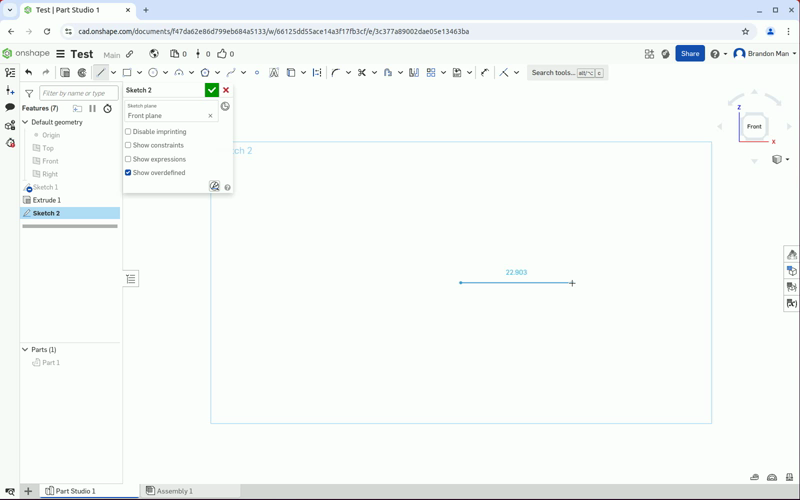
key_up(shift)
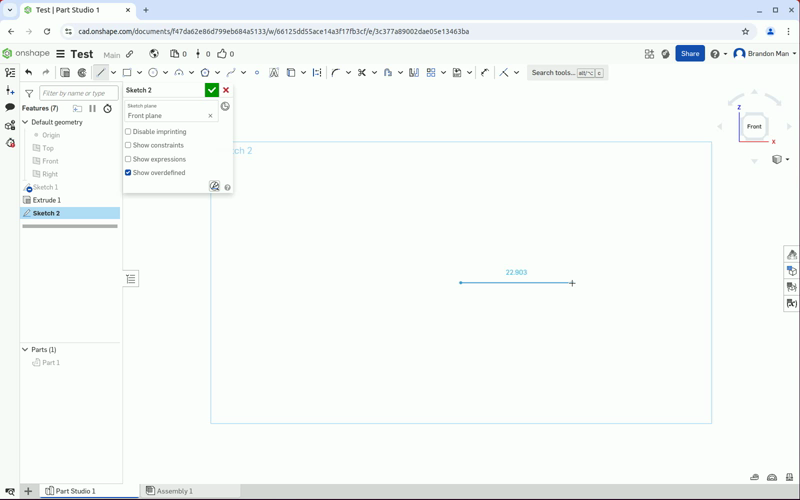
key_down(shift)
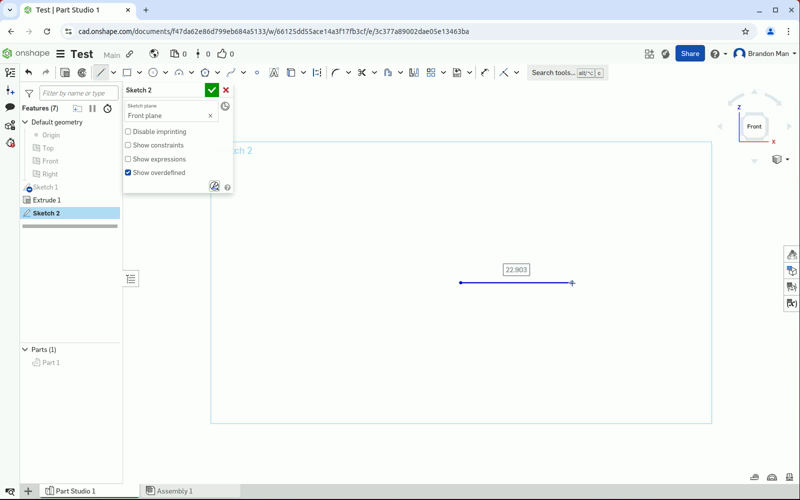
mouse_move(572, 171)
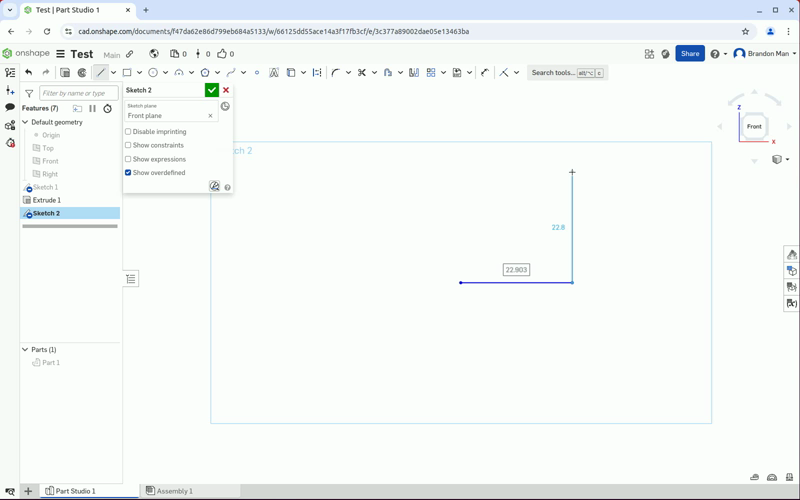
click(572, 171)
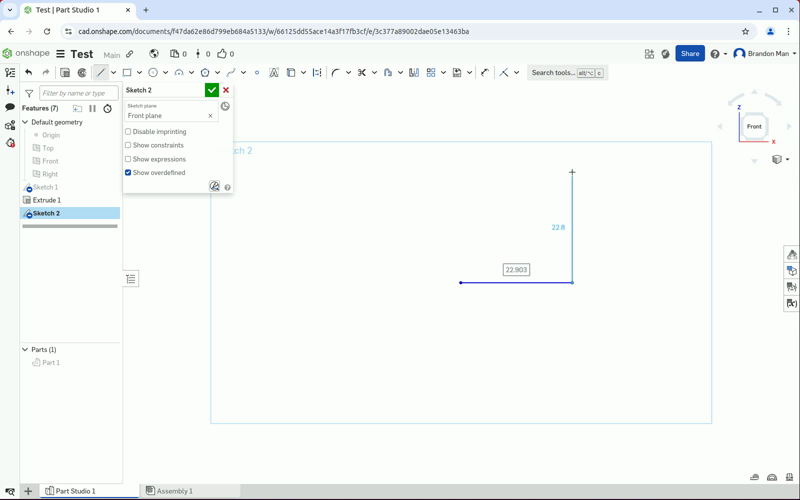
key_up(shift)
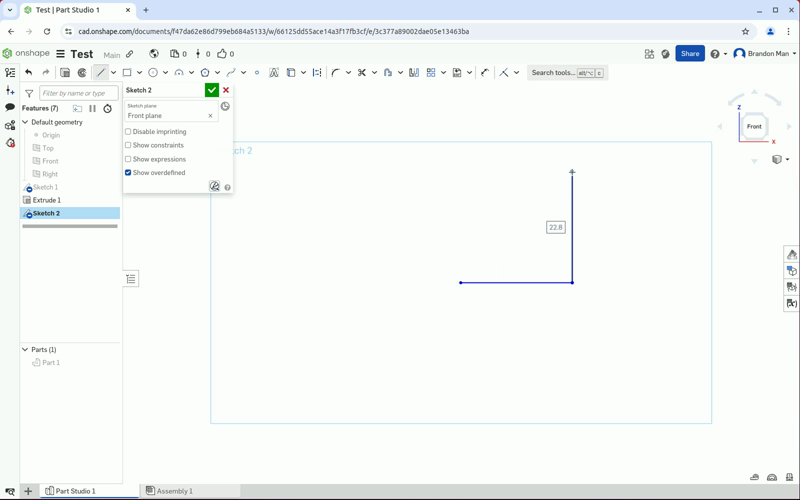
key_down(shift)
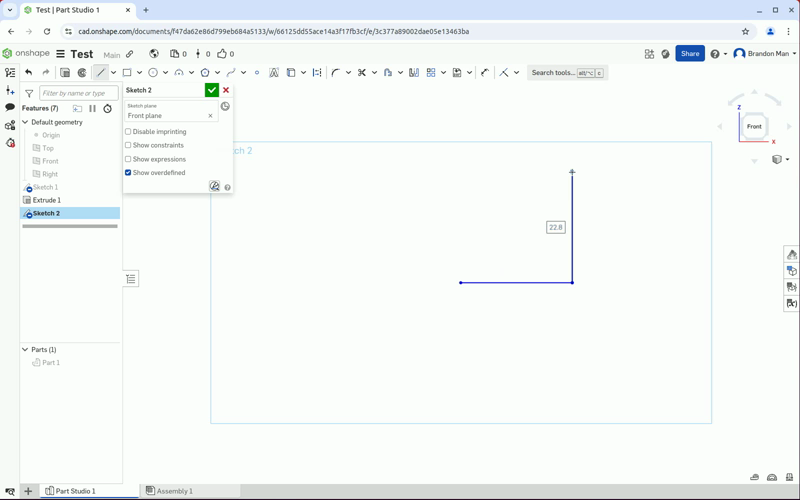
mouse_move(589, 171)
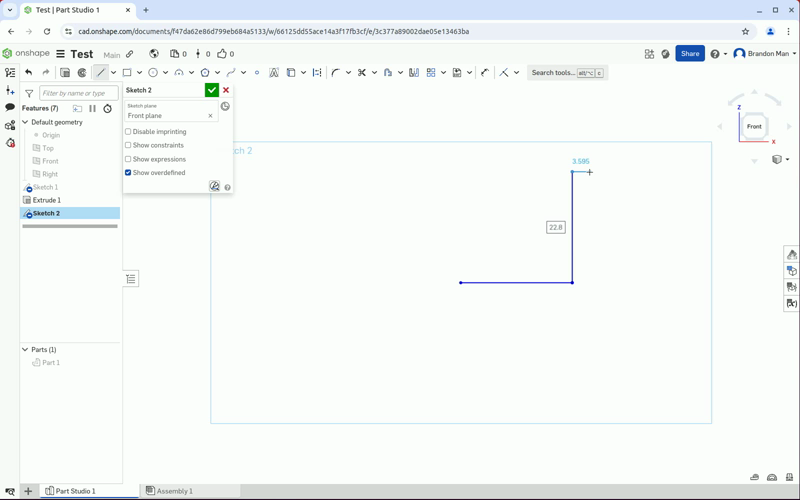
mouse_move(513, 171)
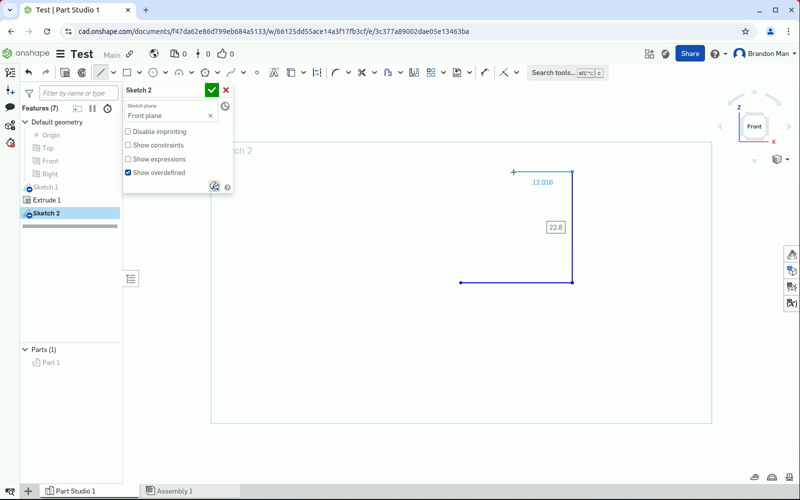
click(513, 171)
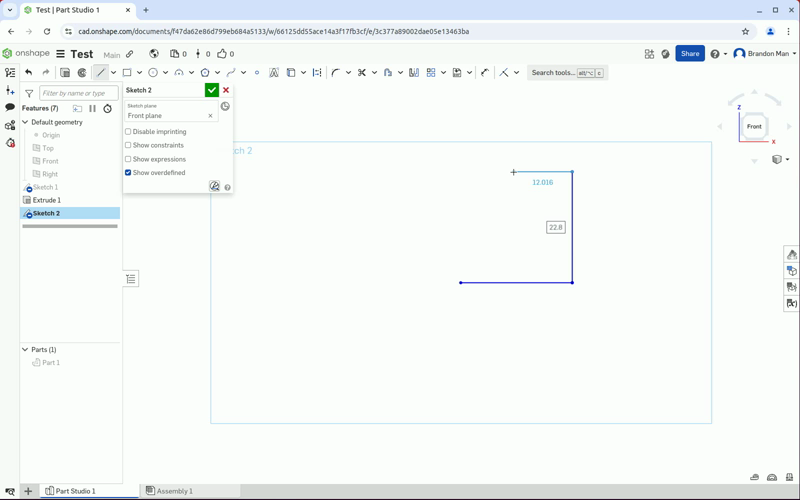
key_up(shift)
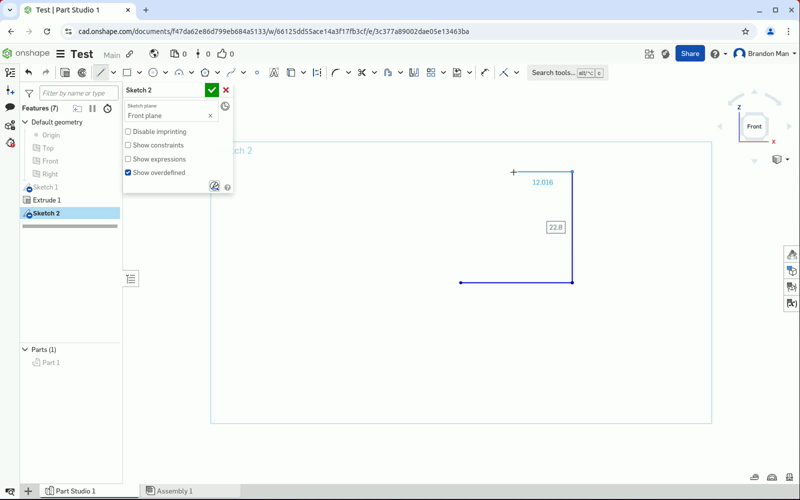
key_down(shift)
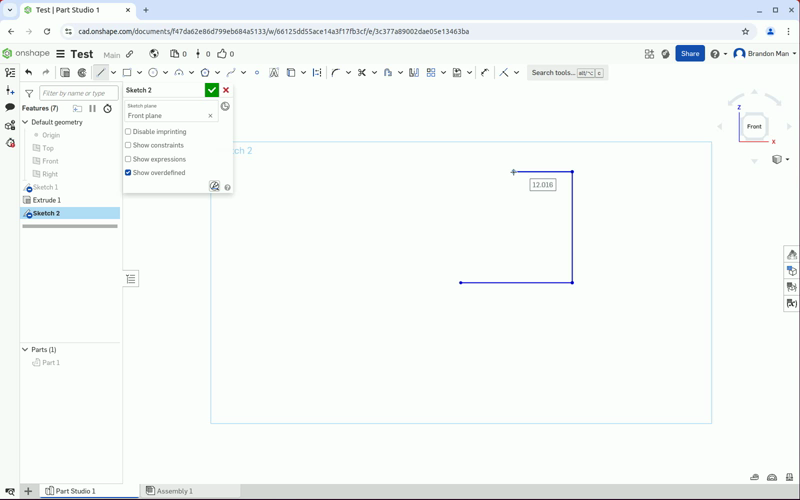
mouse_move(543, 171)
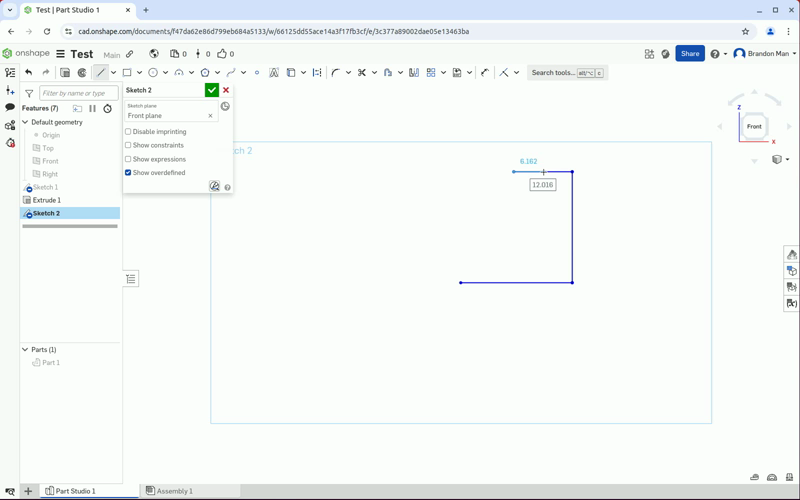
mouse_move(513, 230)
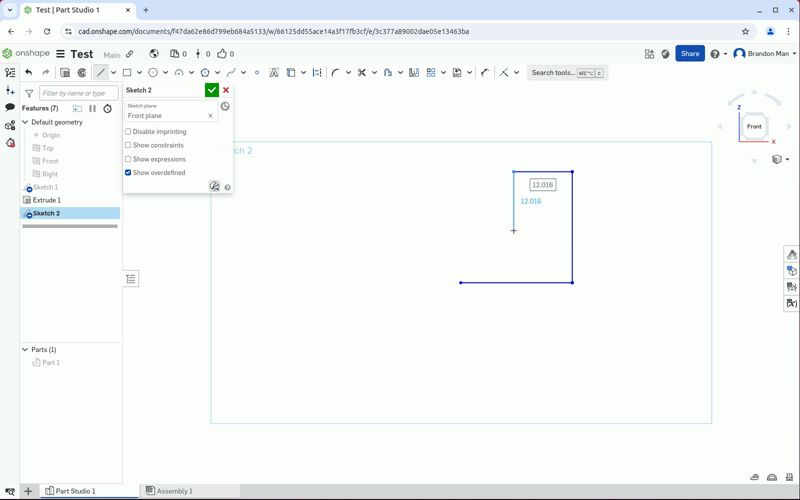
click(513, 230)
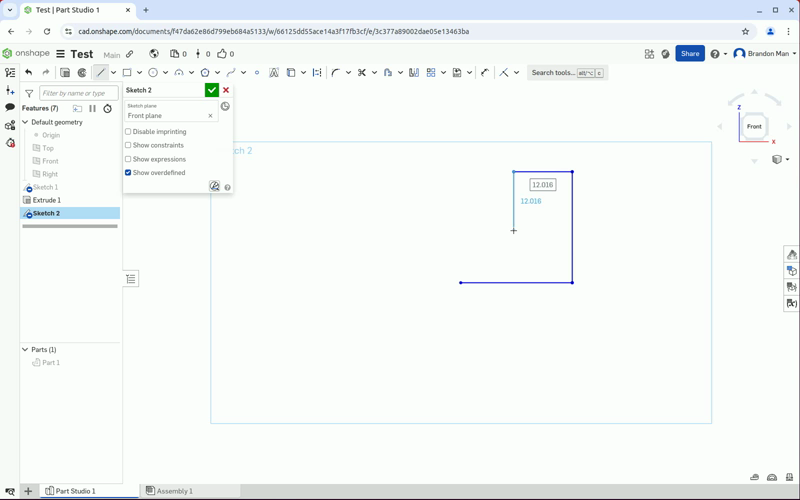
key_up(shift)
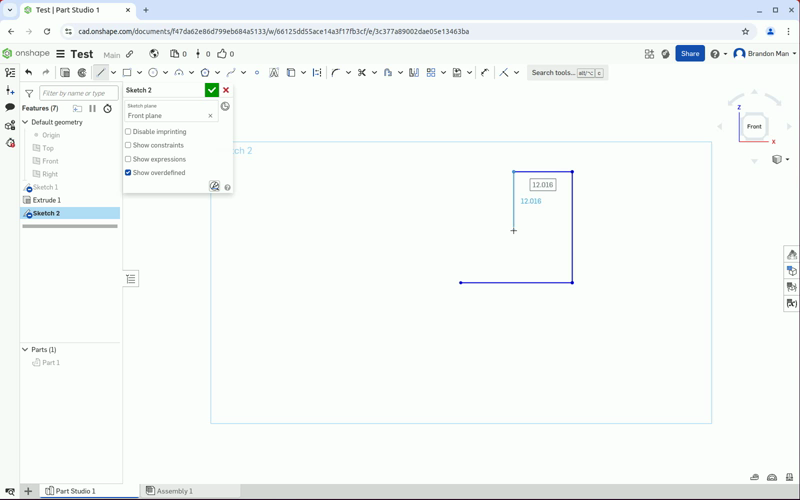
key_down(shift)
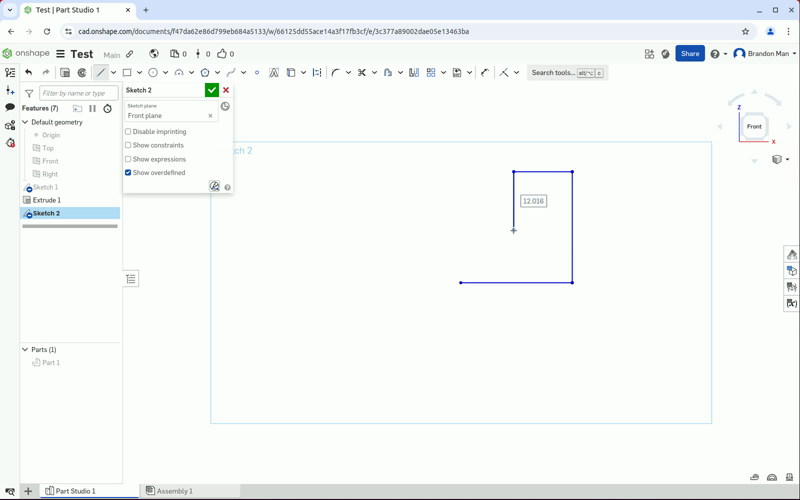
mouse_move(543, 230)
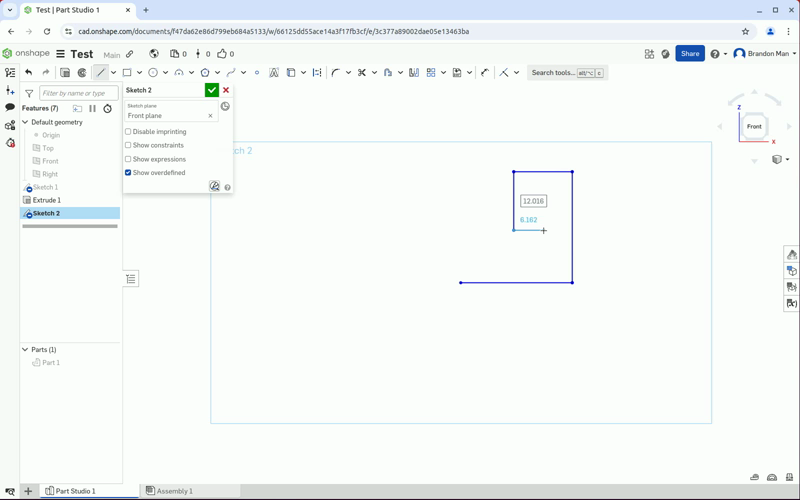
mouse_move(460, 230)
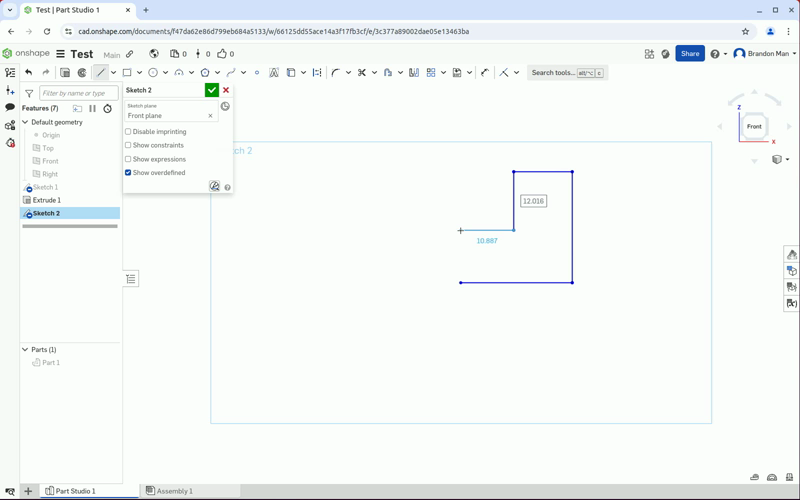
click(460, 230)
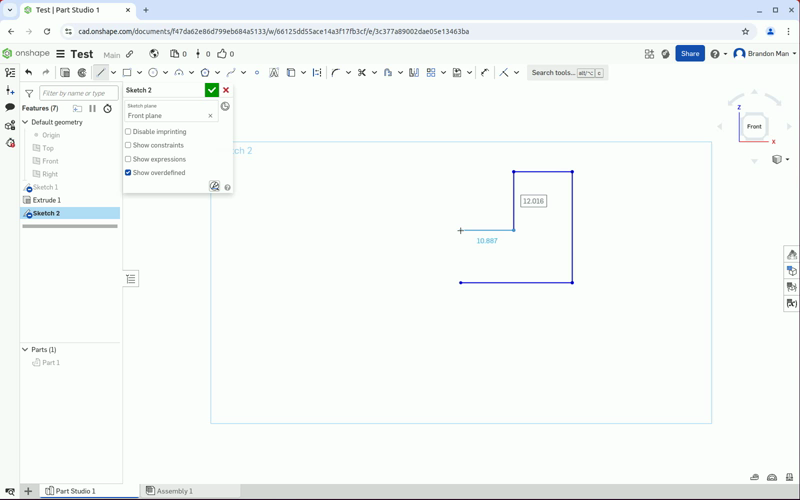
key_up(shift)
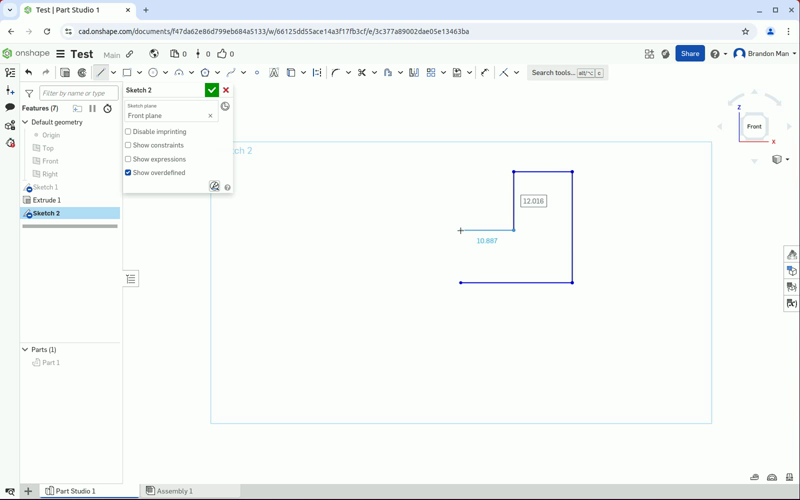
mouse_move(490, 230)
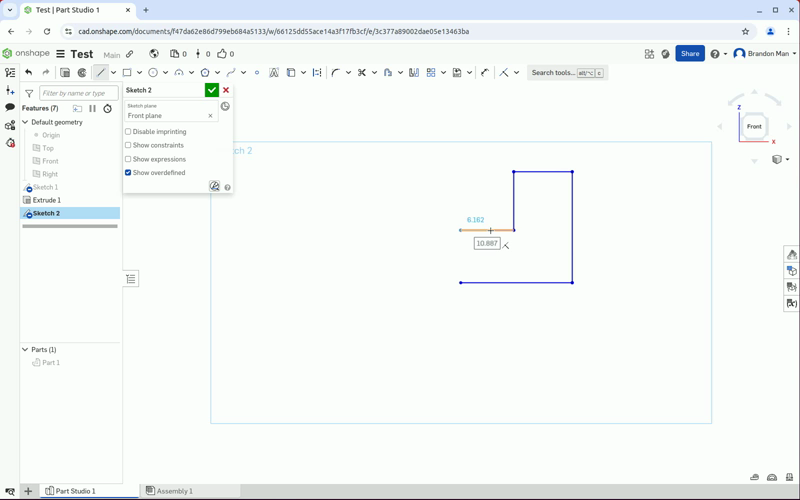
key_down(shift)
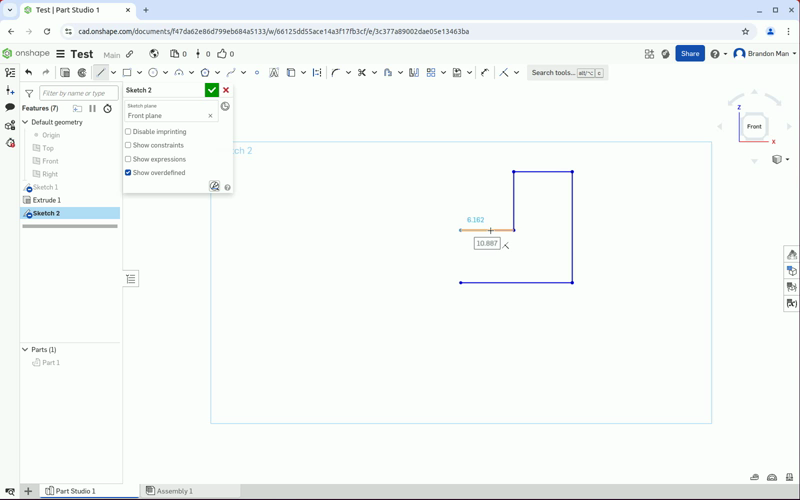
mouse_move(460, 282)
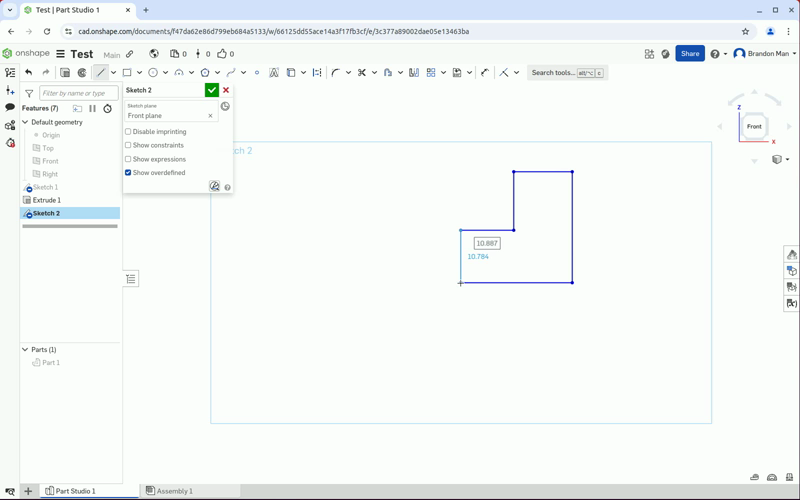
key_up(shift)
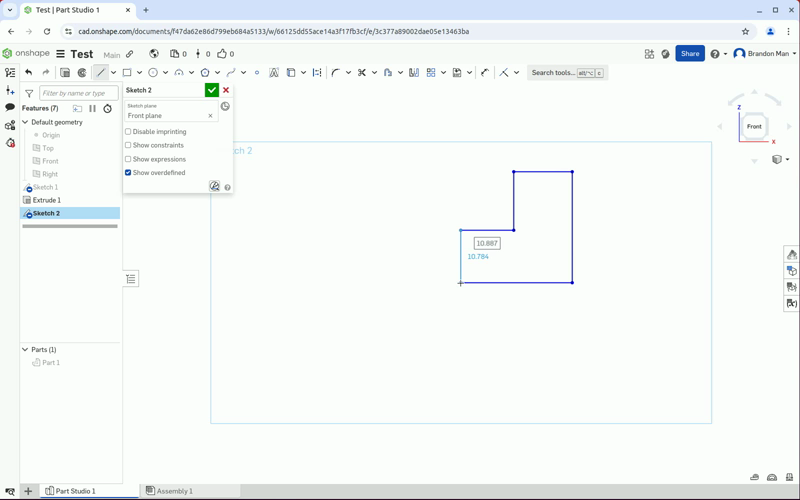
click(460, 282)
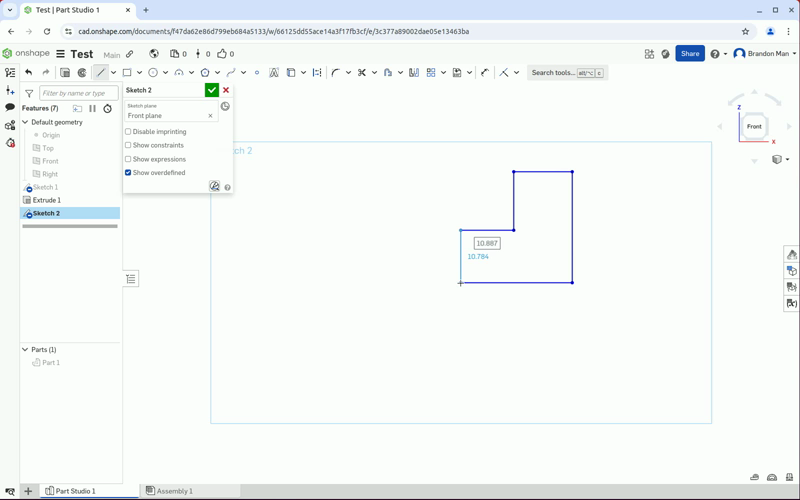
key(esc)
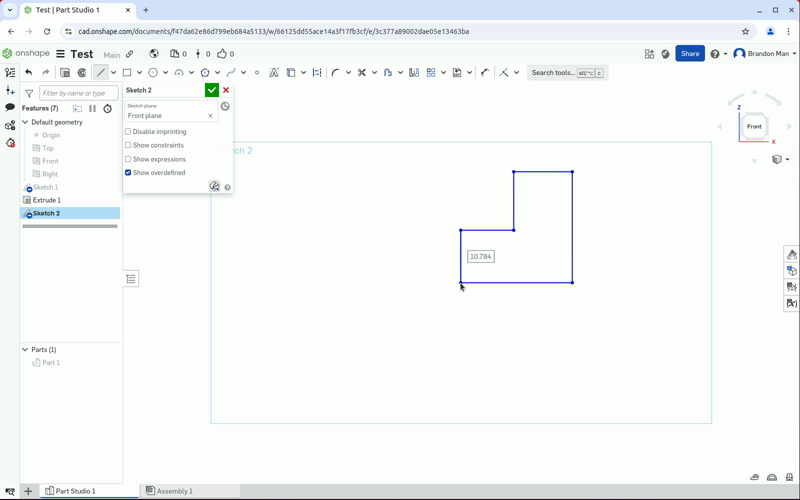
mouse_move(563, 267)
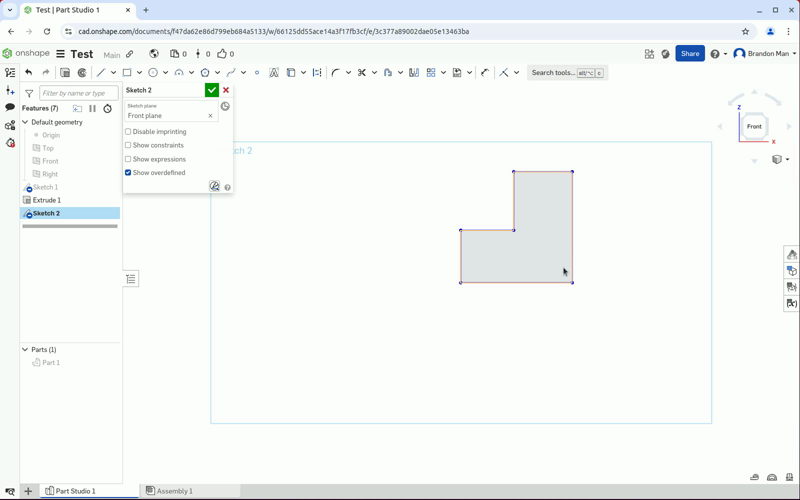
click(563, 267)
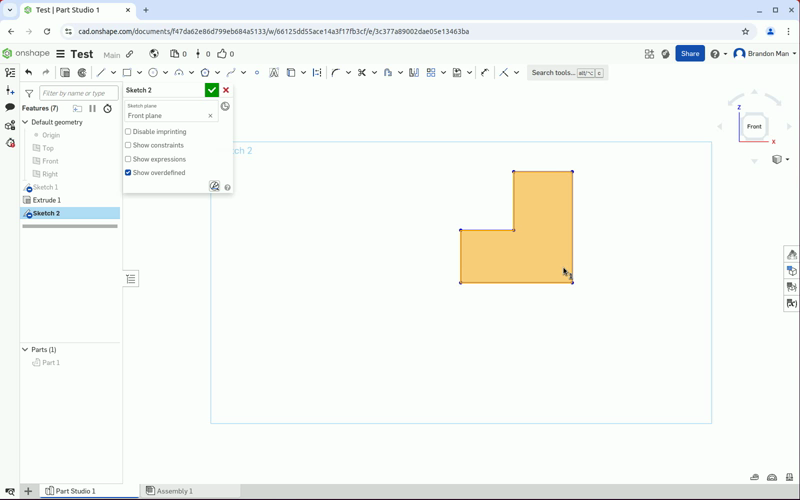
mouse_move(73, 352)
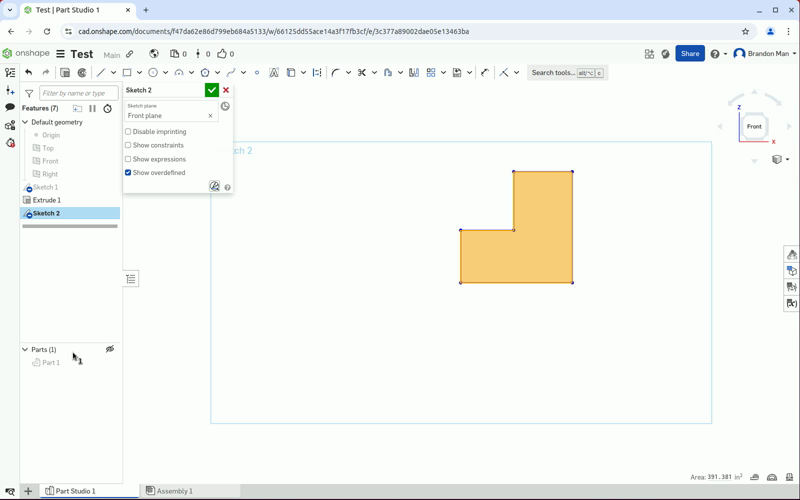
key(shift+y)
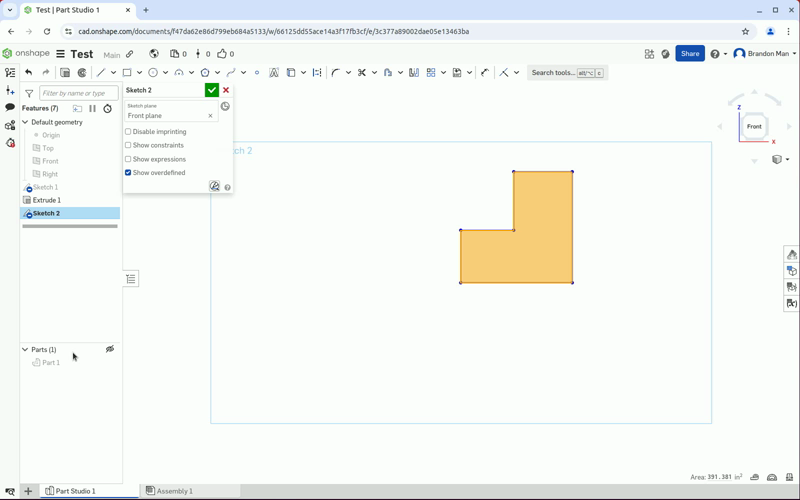
key(shift+e)
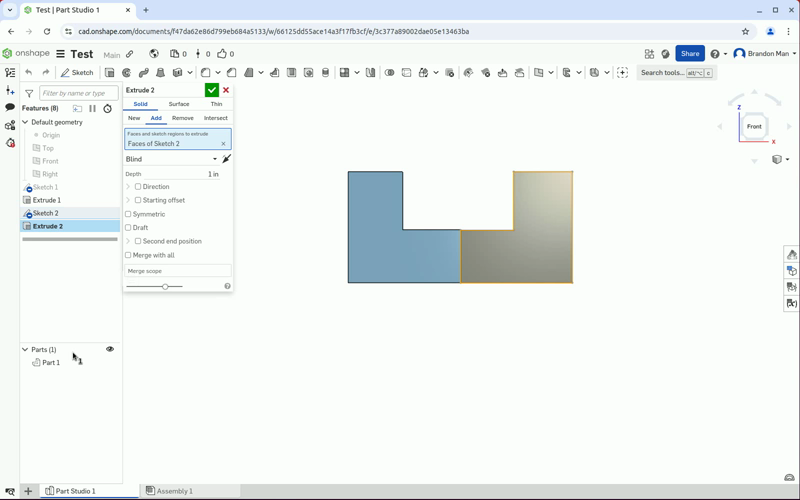
mouse_move(143, 106)
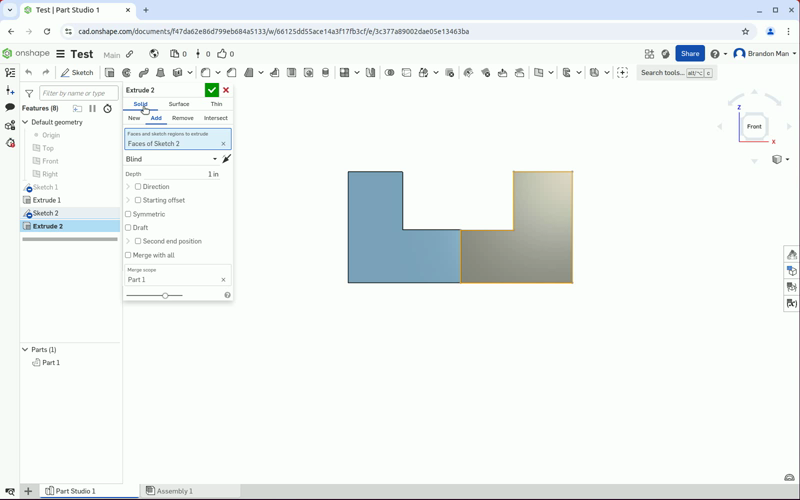
click(143, 106)
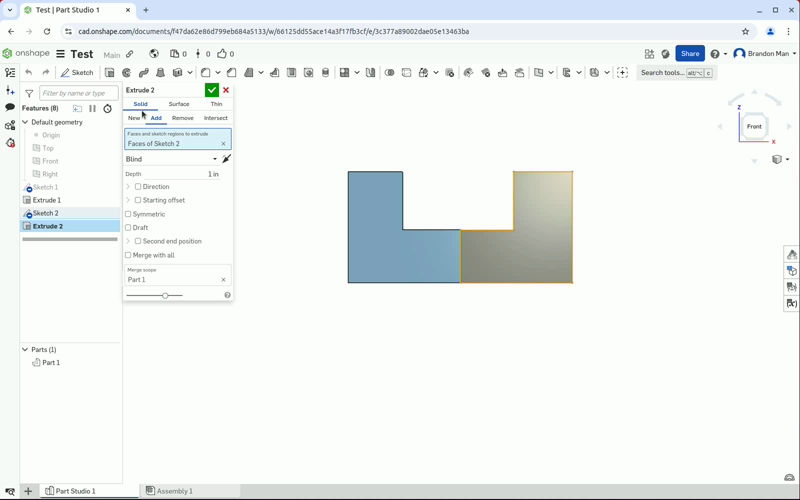
mouse_move(137, 120)
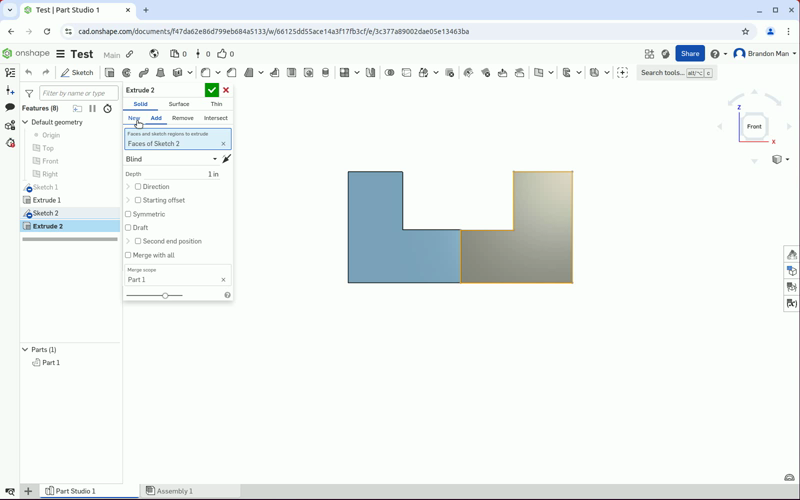
click(137, 120)
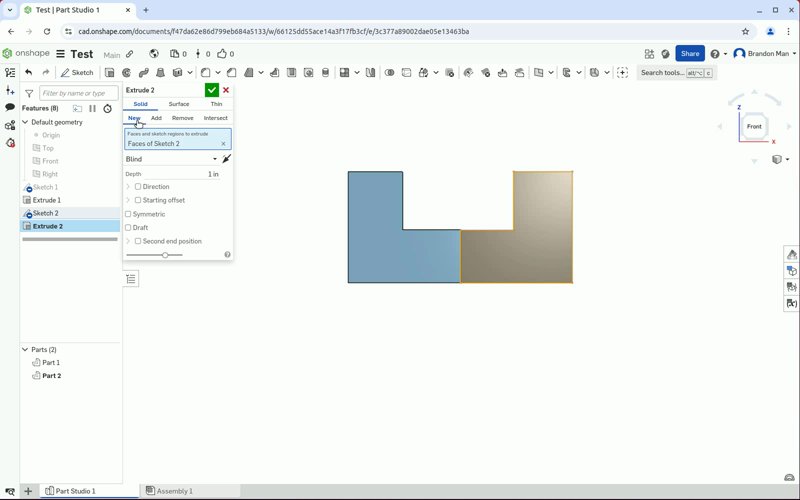
key(tab, 4)
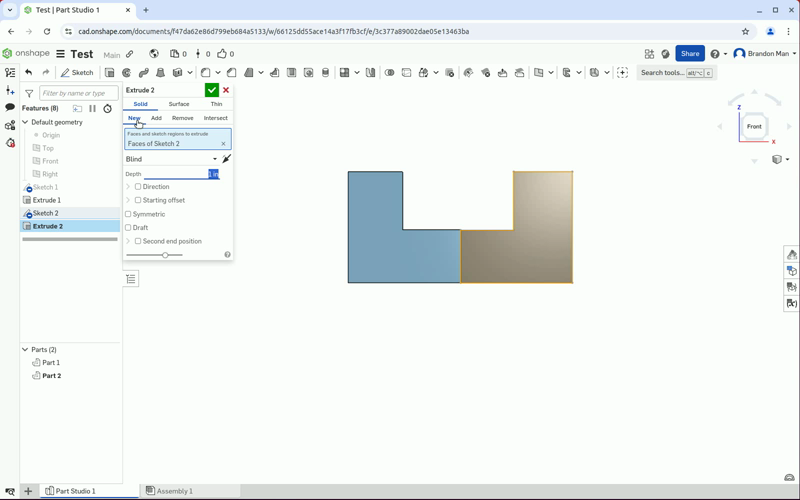
text(10.591)
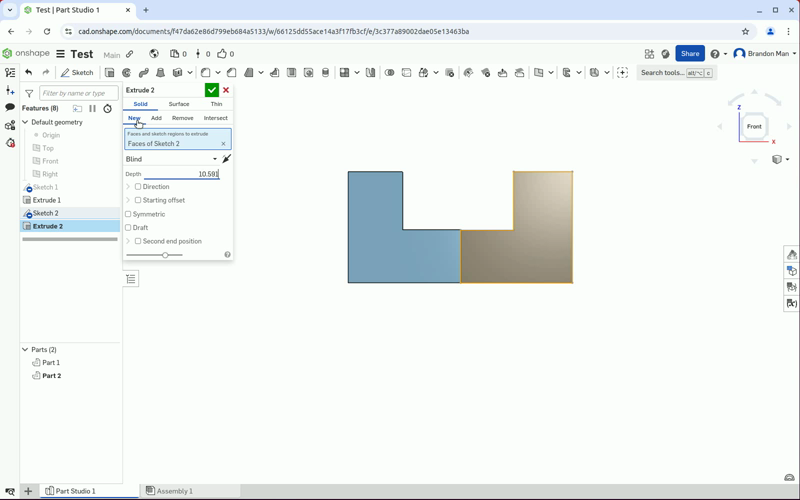
key(enter)
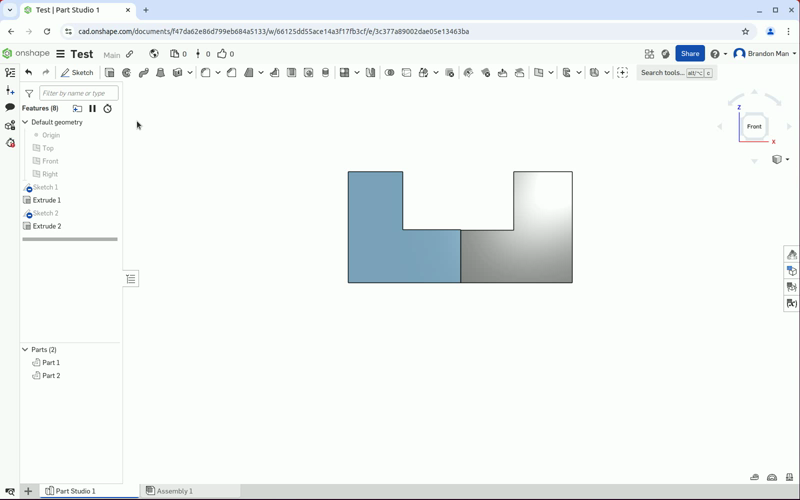
key(shift+h)
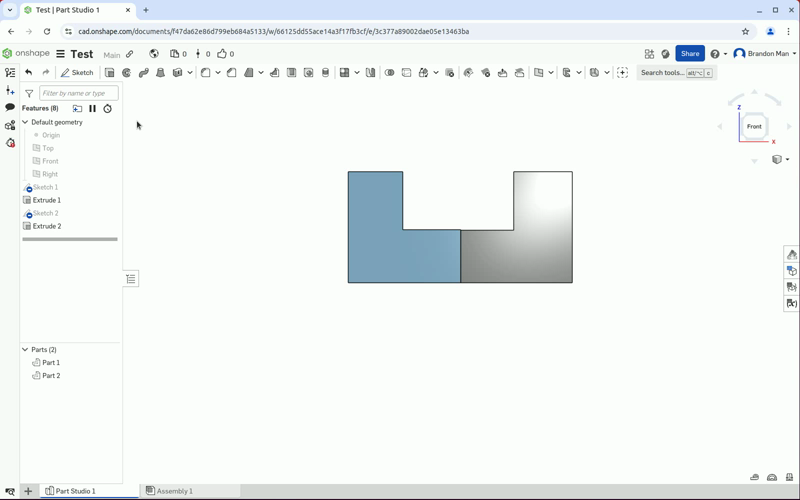
key(shift+h)
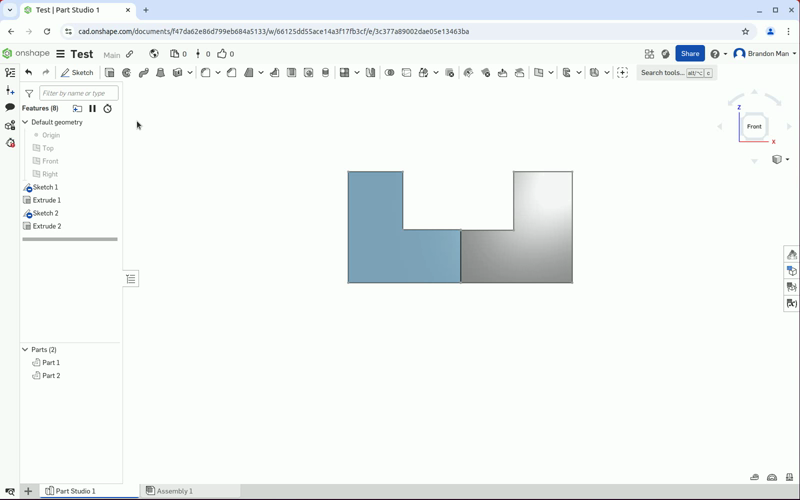
key(shift+7)
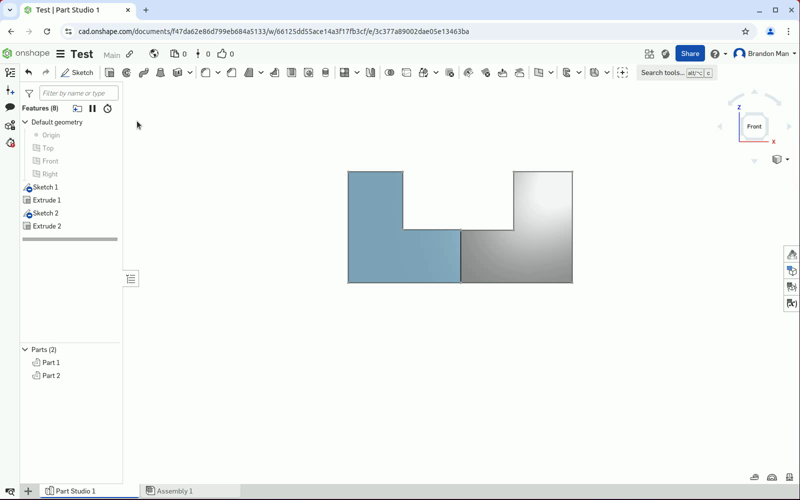
key(left, 2)
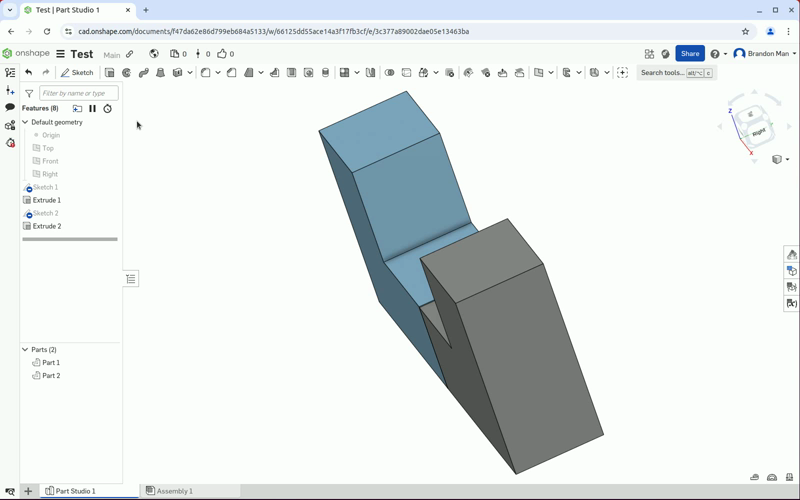
key(down, 2)
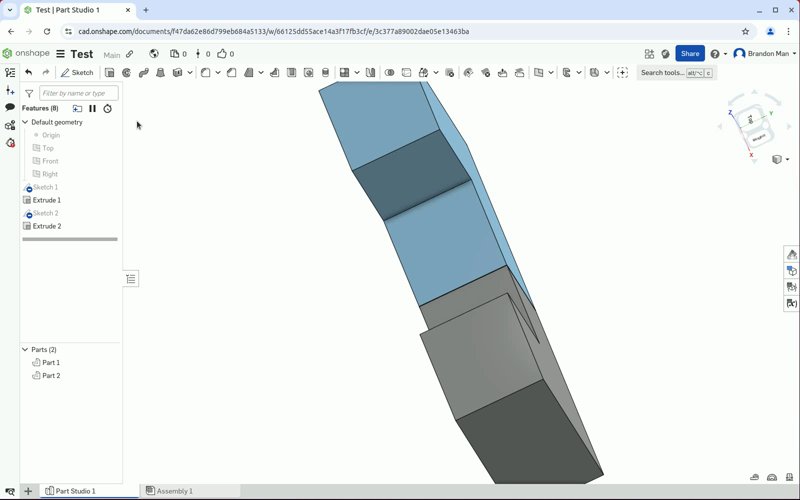
key(up, 2)
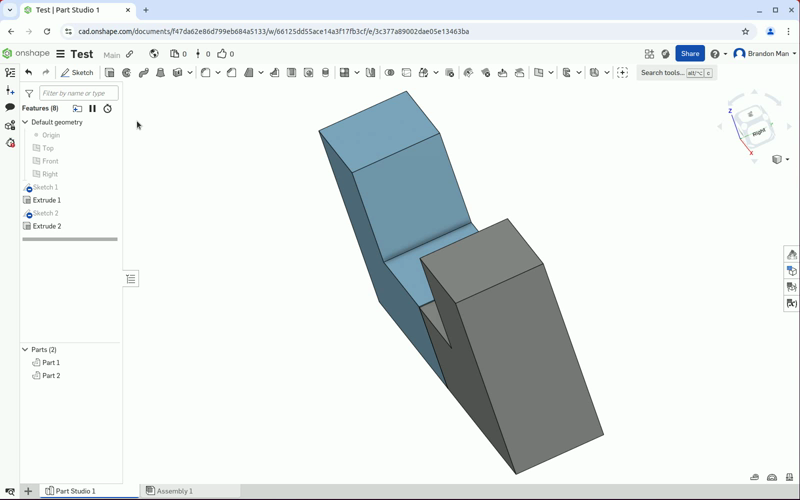
key(right, 2)
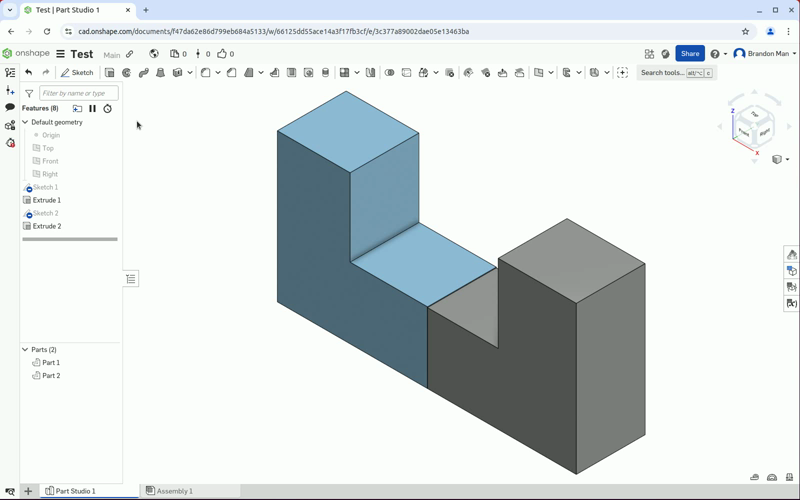
mouse_move(73, 189)
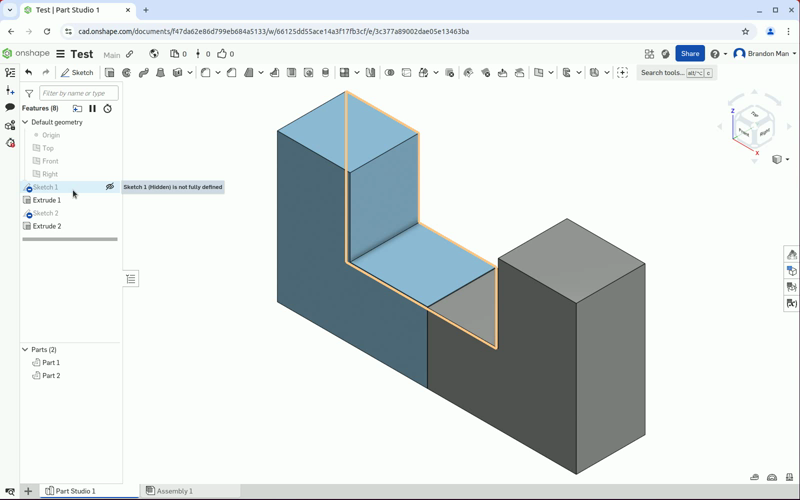
click(73, 189)